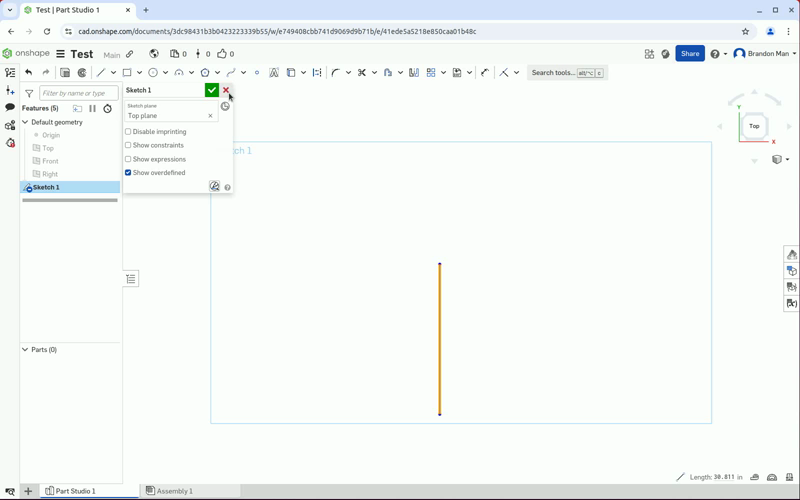
key(shift+h)
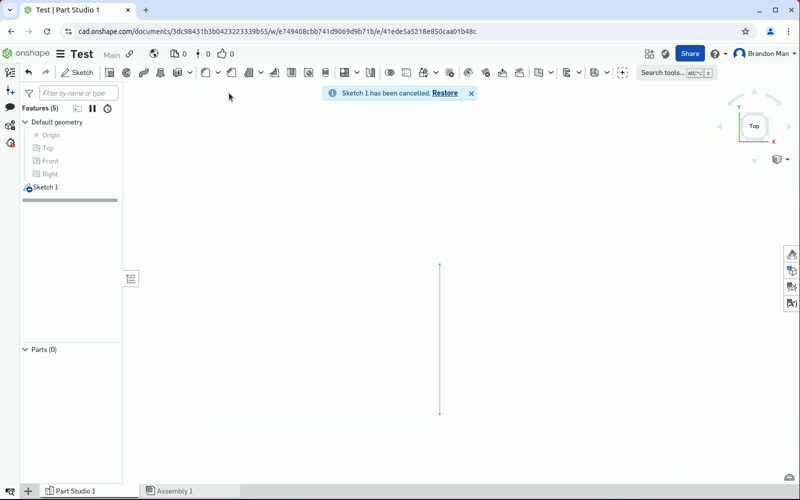
key(shift+s)
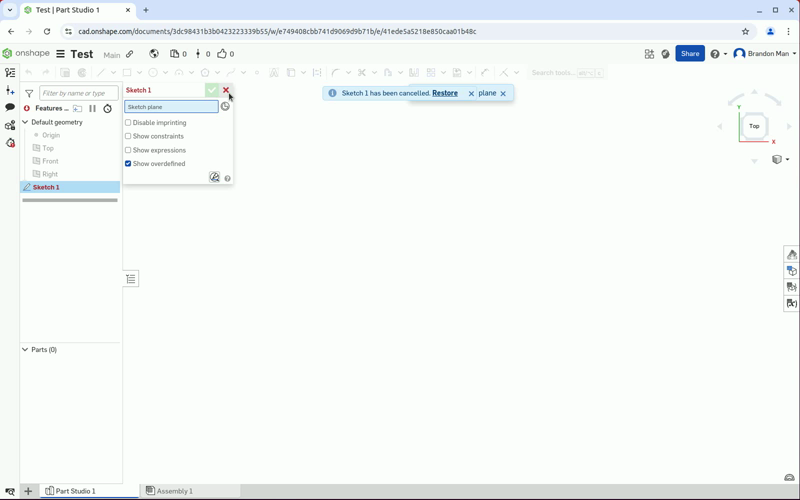
mouse_move(73, 150)
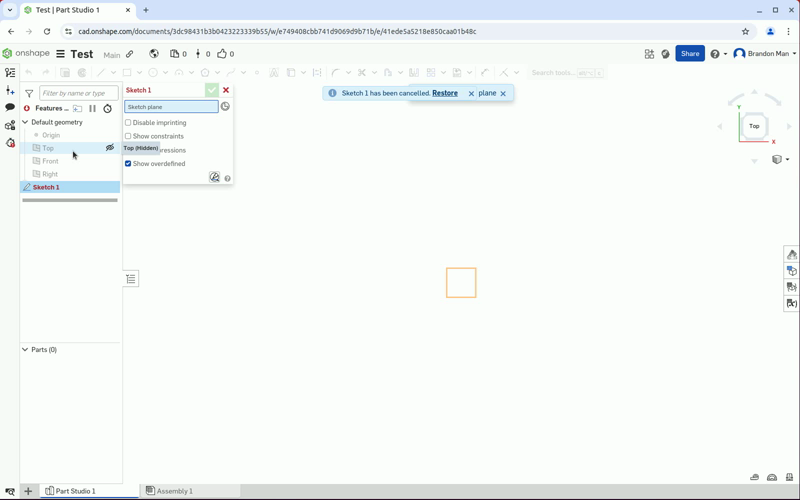
click(73, 150)
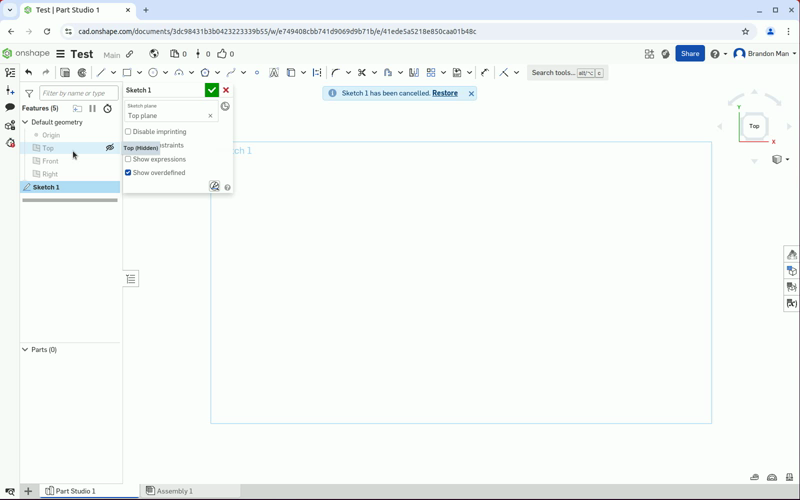
mouse_move(73, 352)
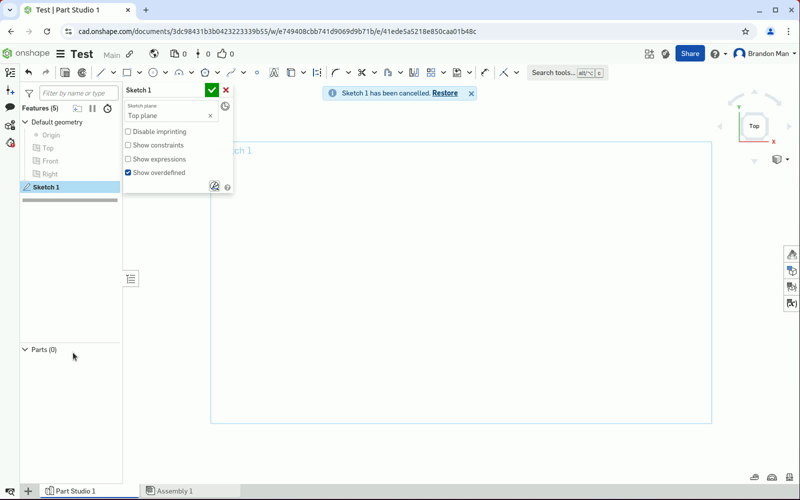
key(y)
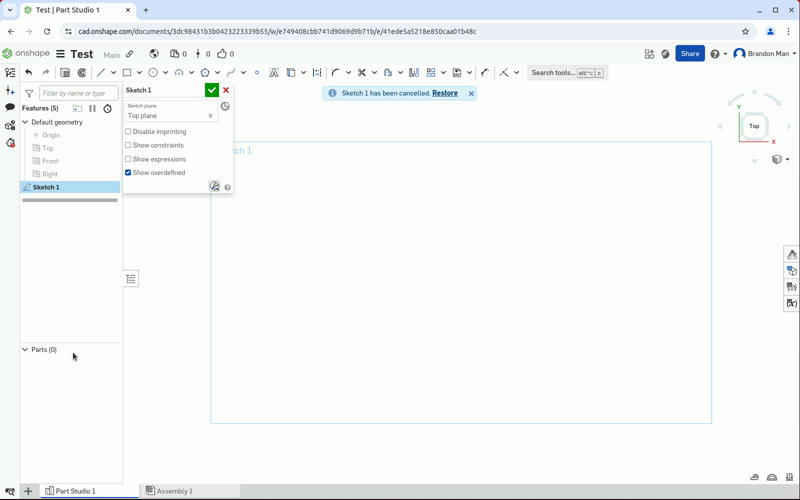
key(l)
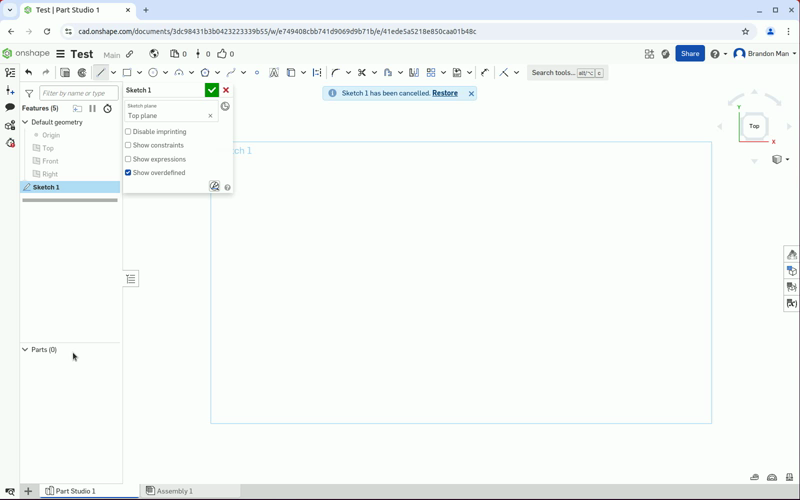
key_down(shift)
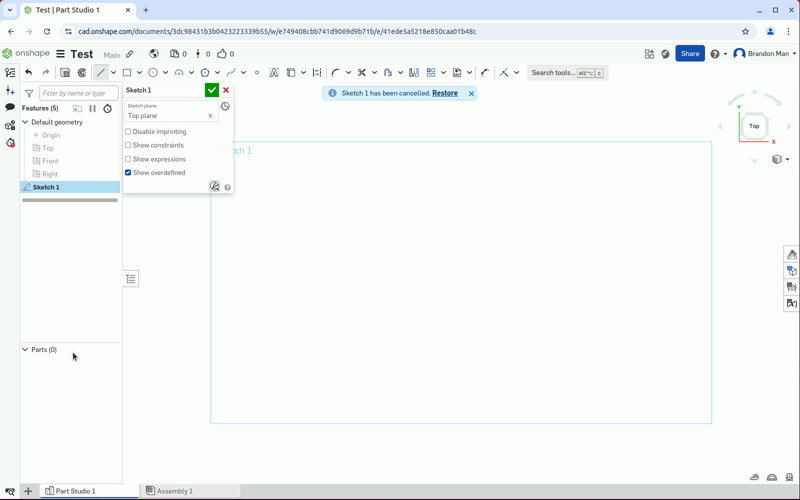
mouse_move(348, 339)
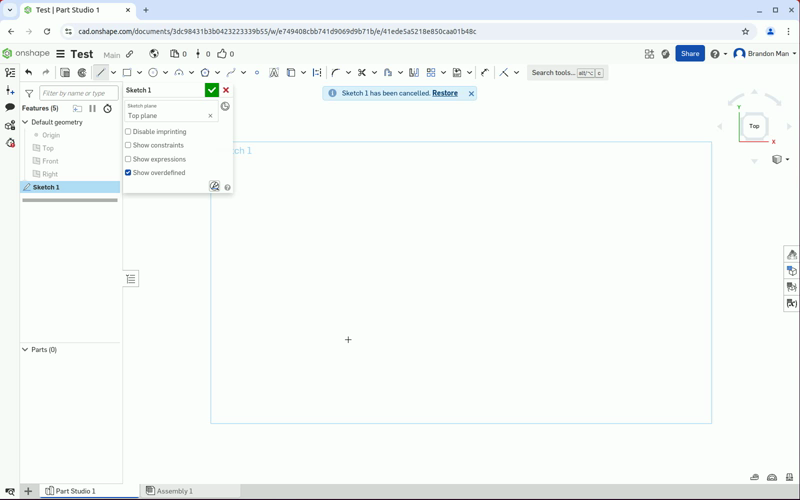
click(348, 339)
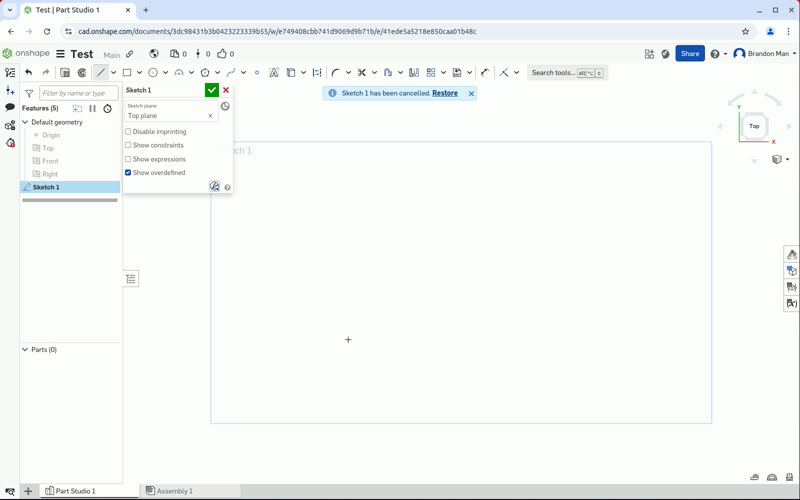
key_up(shift)
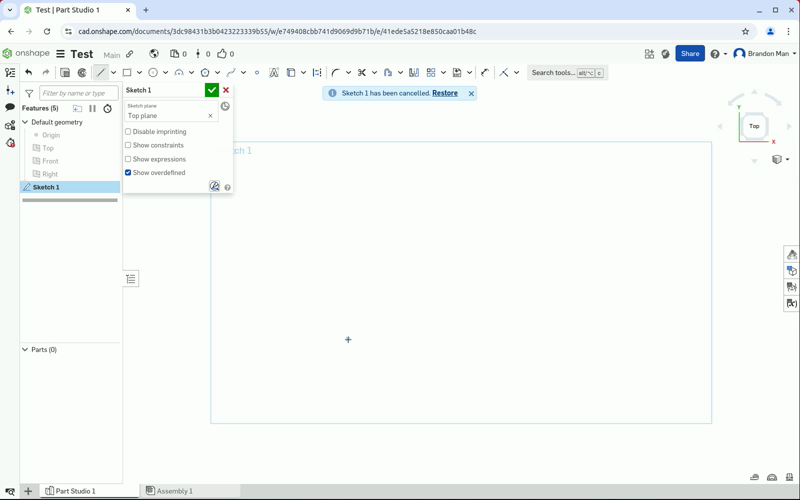
key_down(shift)
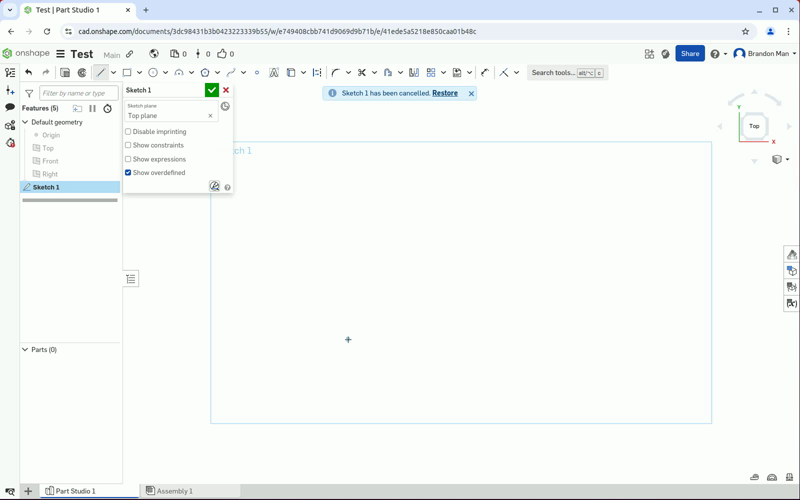
mouse_move(572, 339)
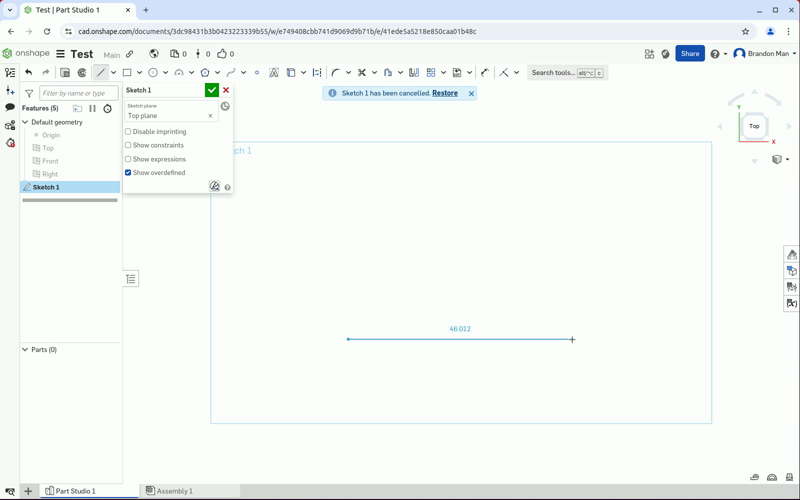
click(572, 339)
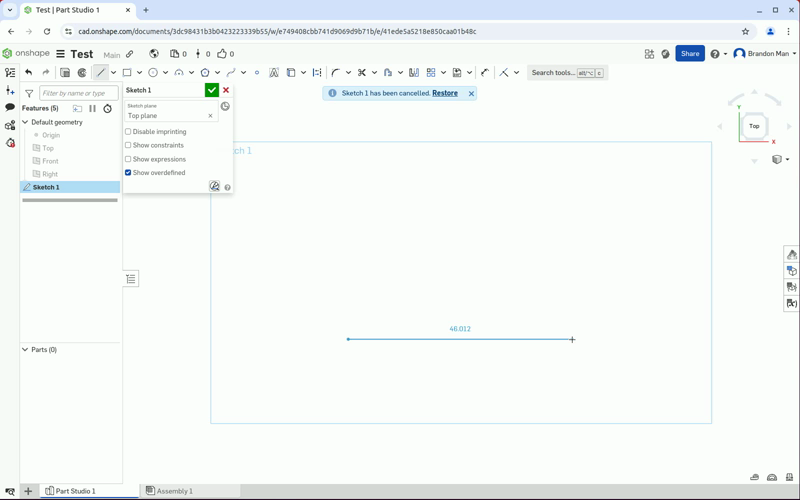
key_up(shift)
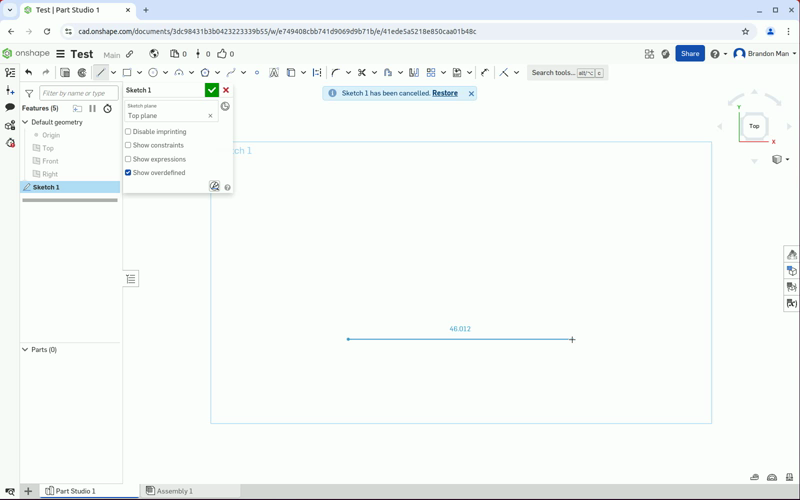
key_down(shift)
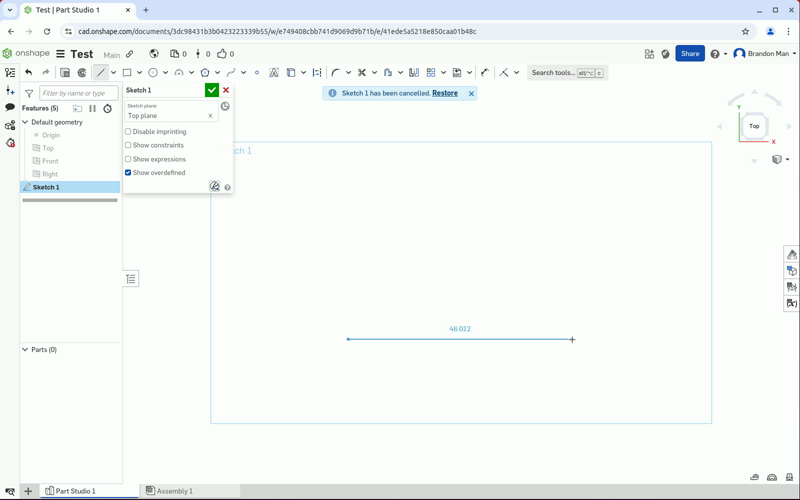
mouse_move(572, 226)
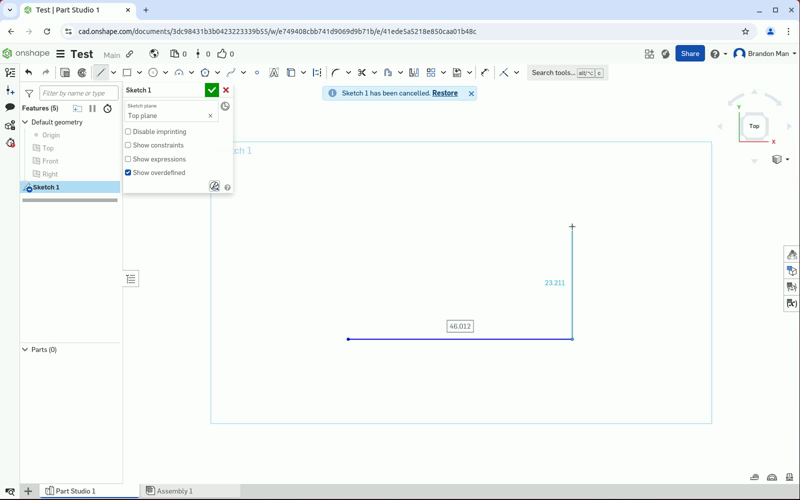
click(572, 226)
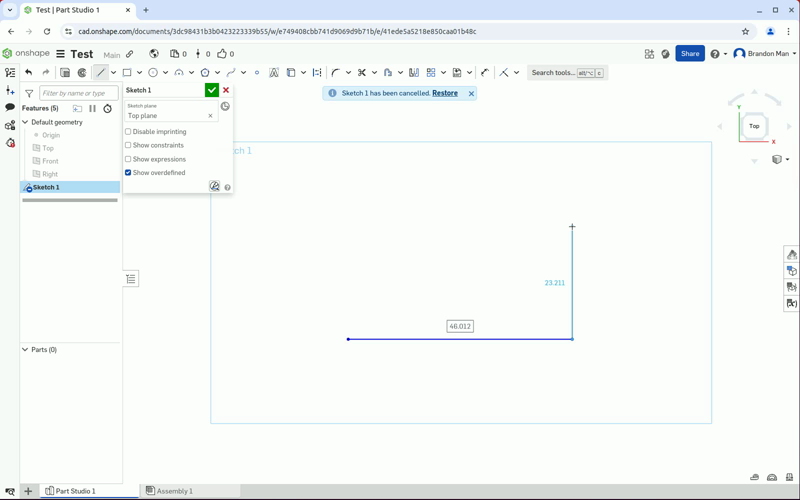
key_up(shift)
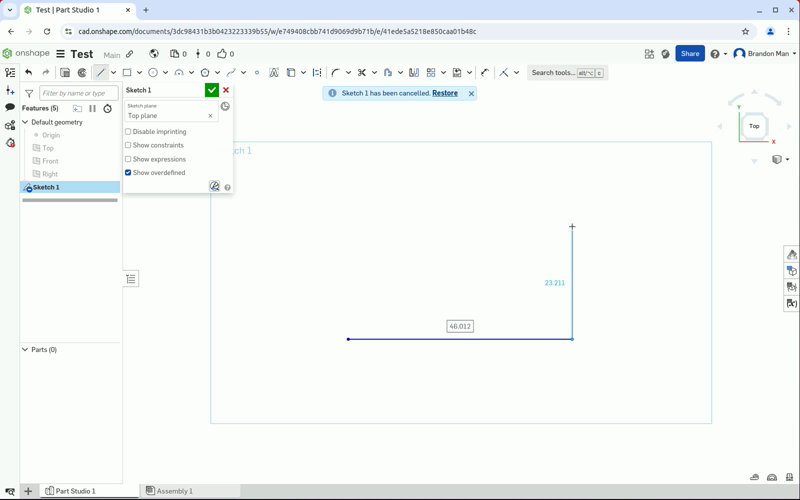
key_down(shift)
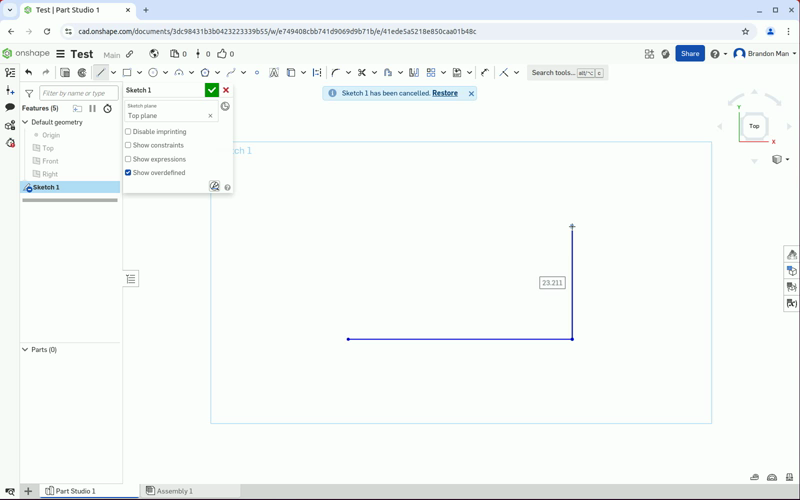
mouse_move(348, 226)
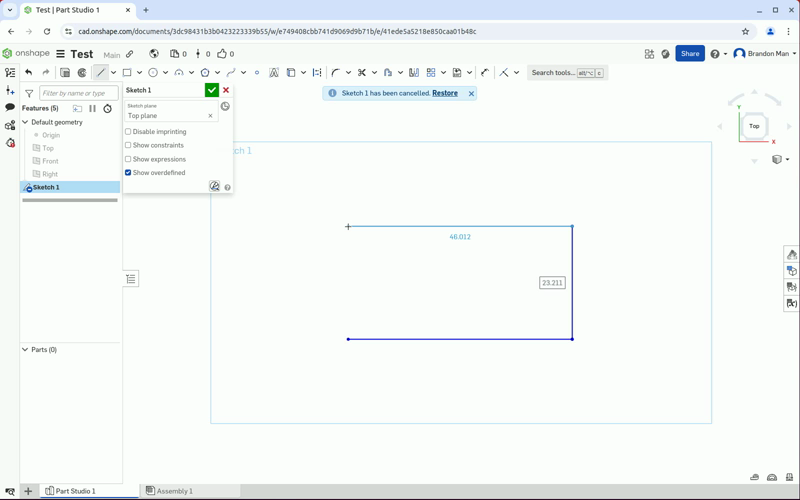
click(348, 226)
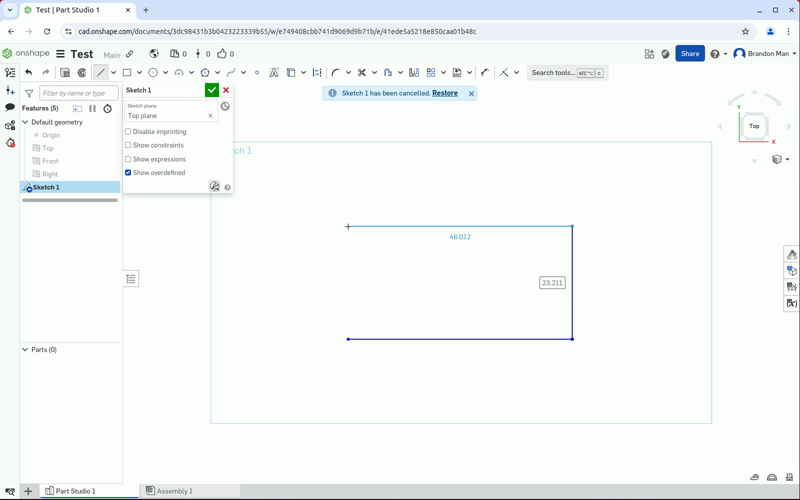
key_up(shift)
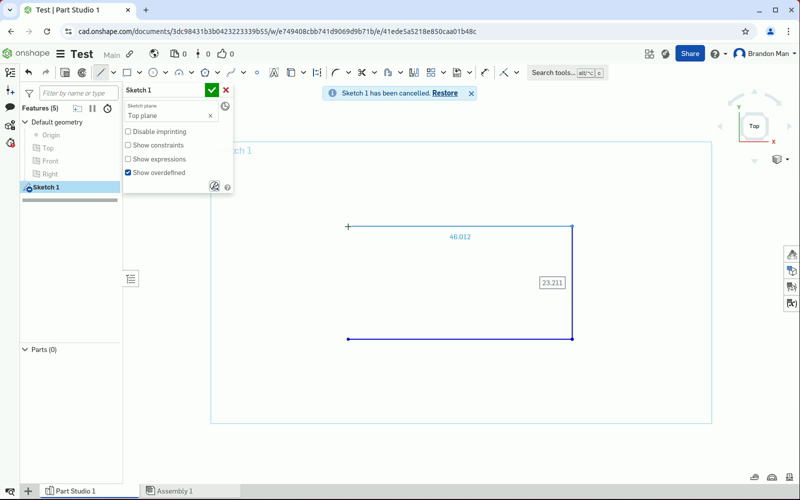
key_down(shift)
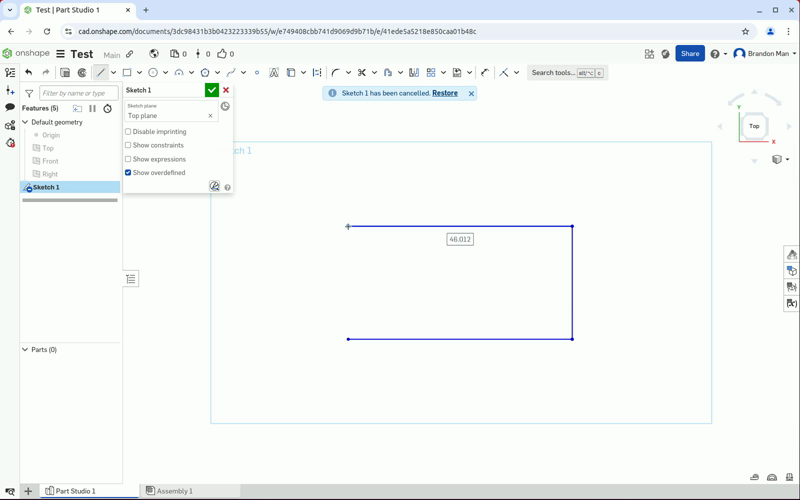
mouse_move(348, 339)
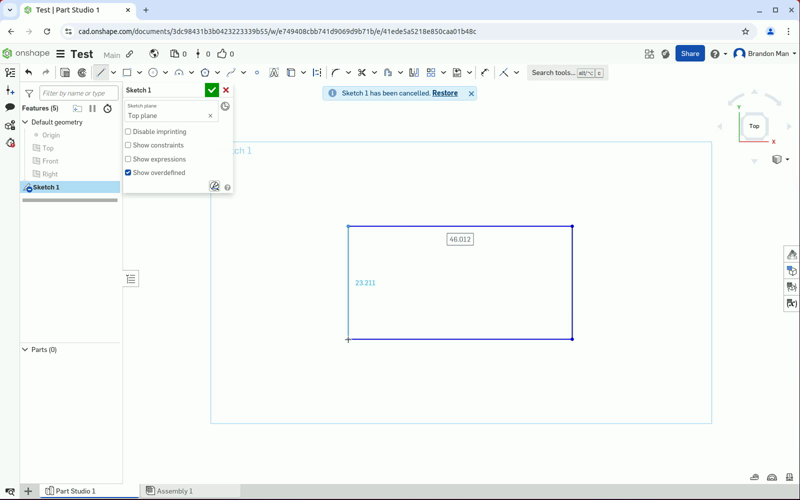
key_up(shift)
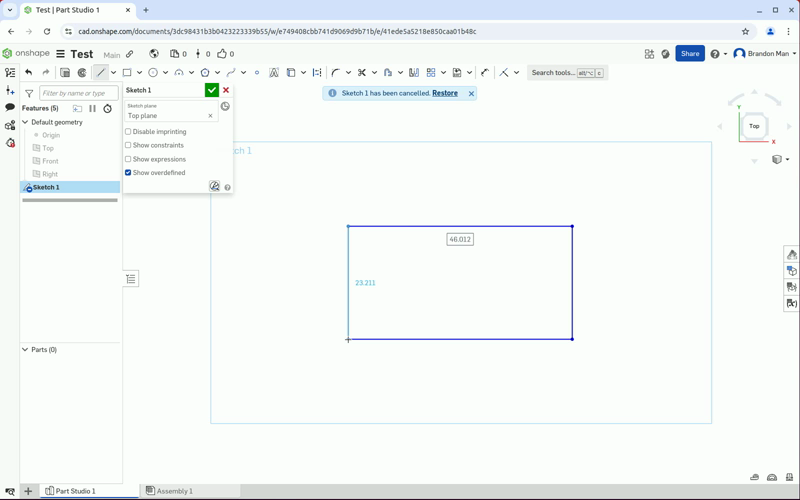
click(348, 339)
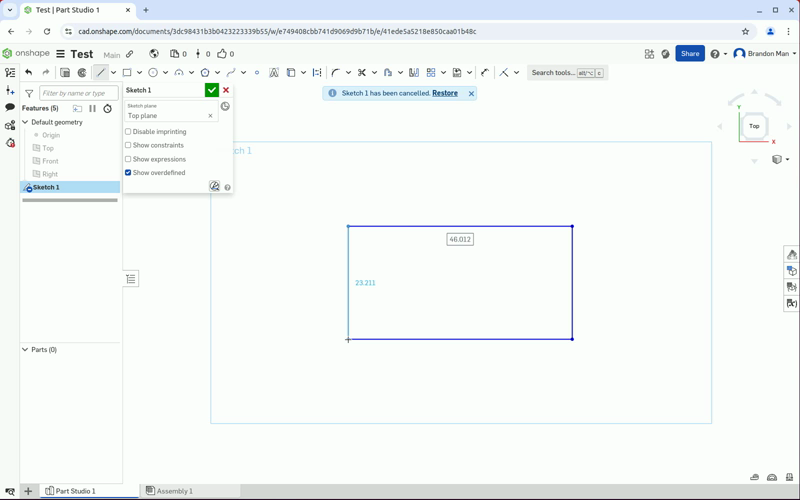
key(esc)
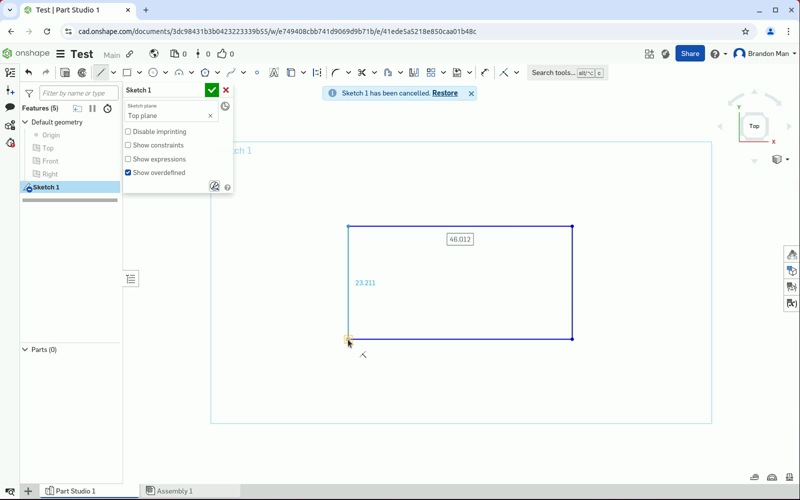
mouse_move(475, 262)
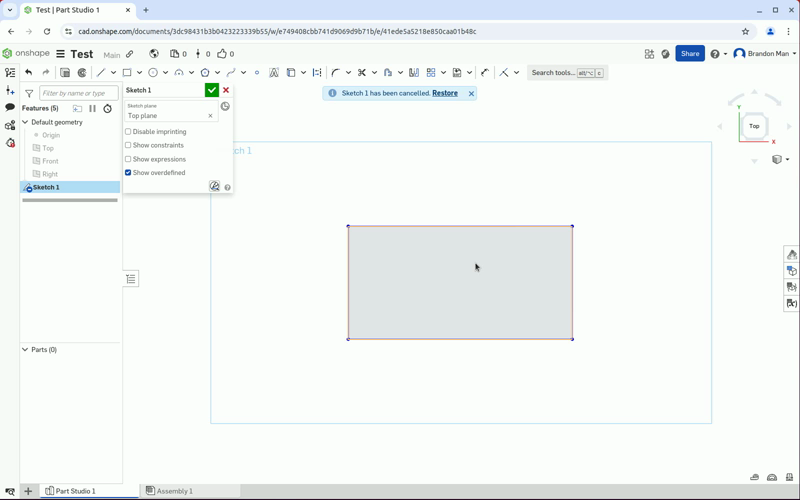
click(475, 262)
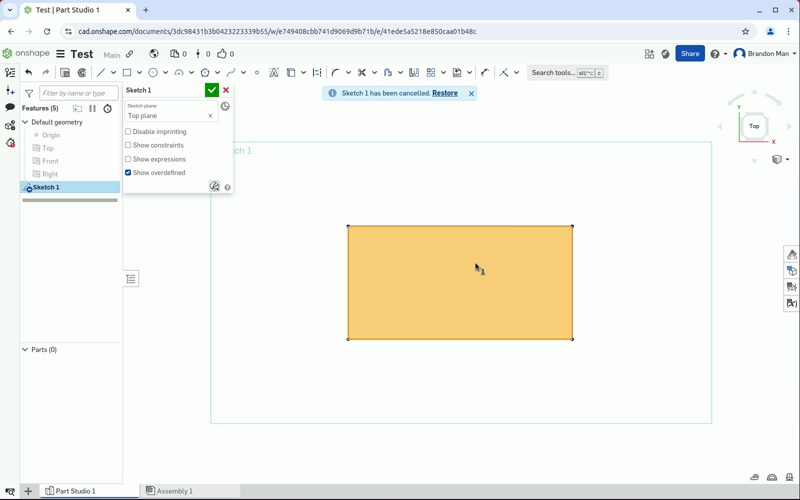
mouse_move(73, 352)
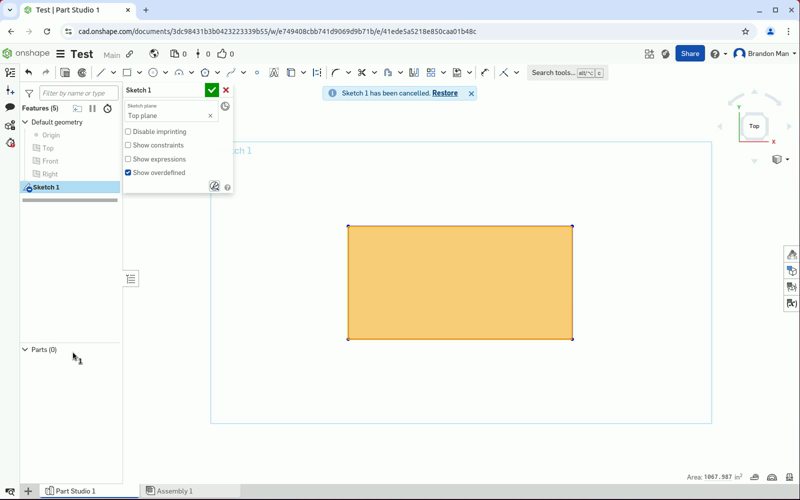
key(shift+y)
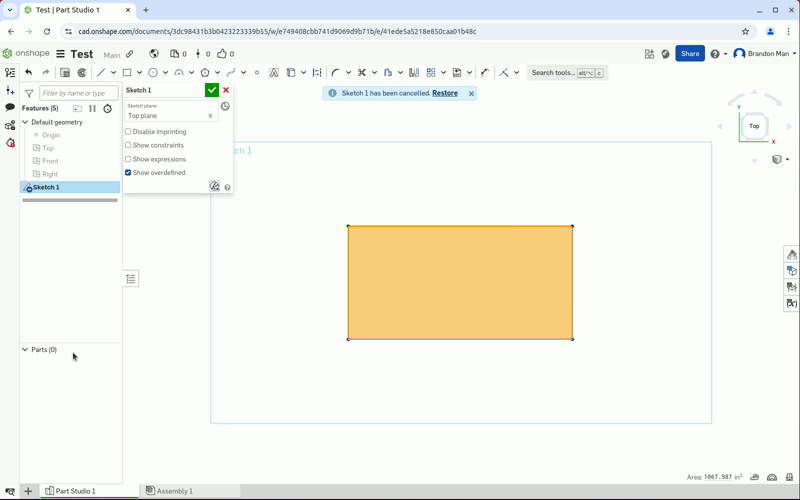
key(shift+e)
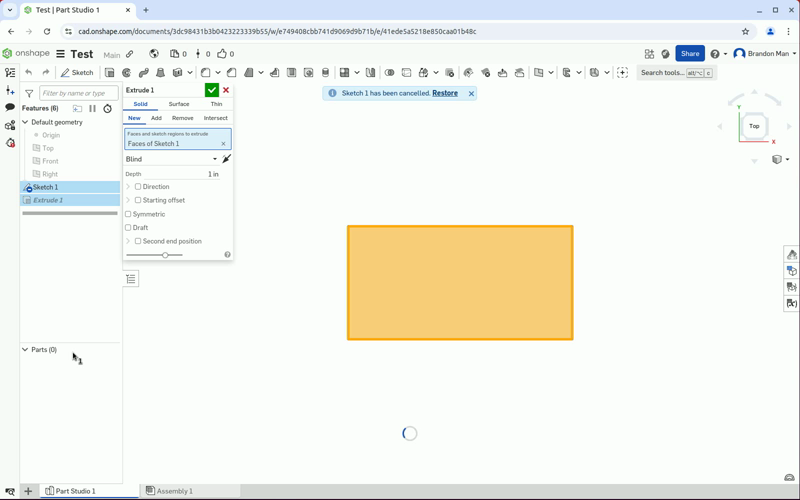
mouse_move(143, 106)
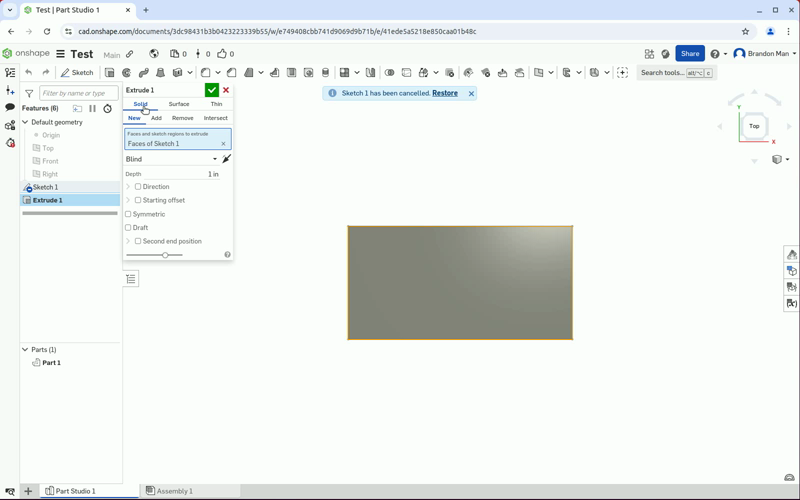
click(143, 106)
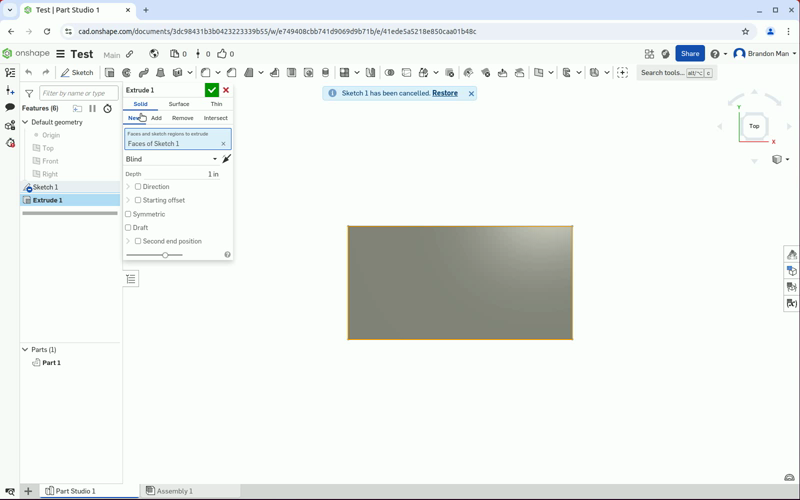
mouse_move(137, 120)
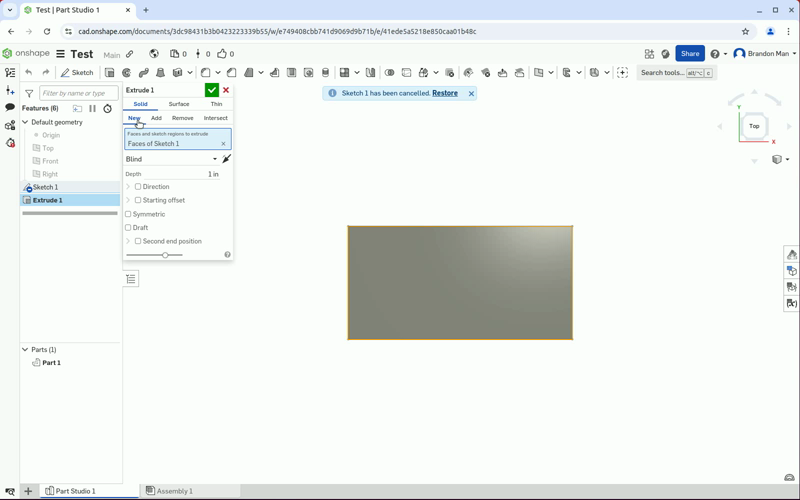
click(137, 120)
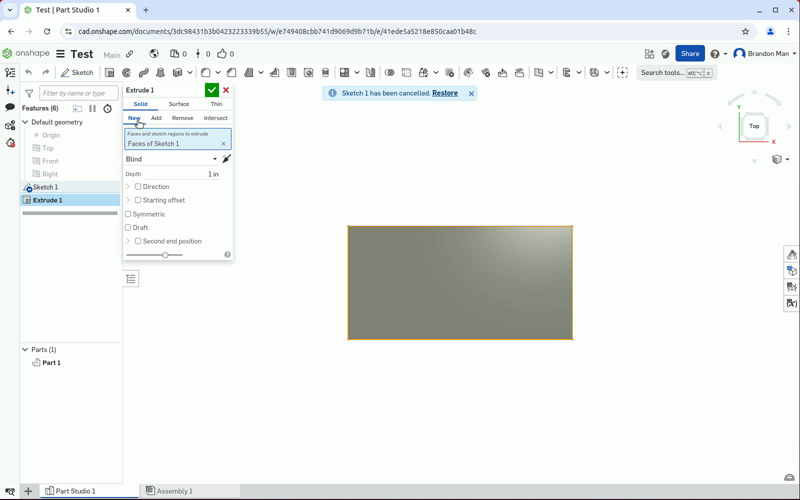
key(tab, 4)
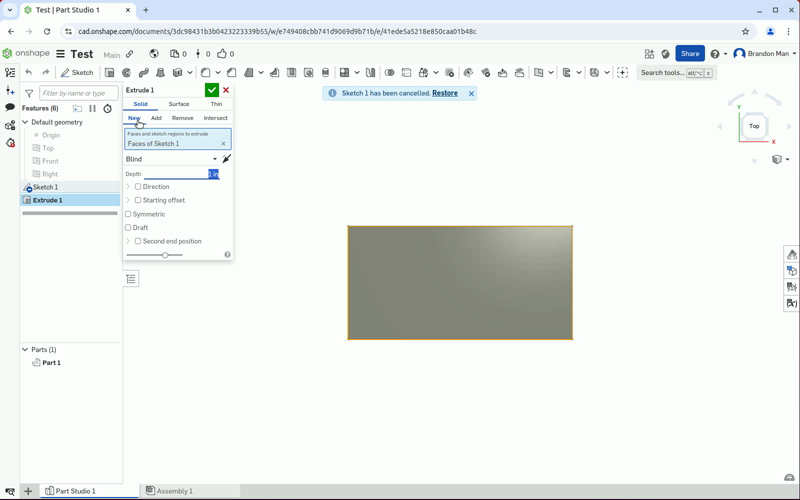
text(23.108)
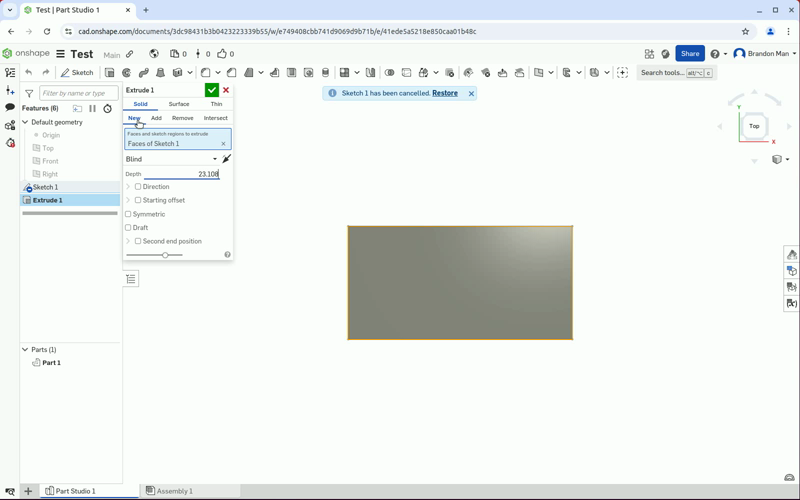
key(enter)
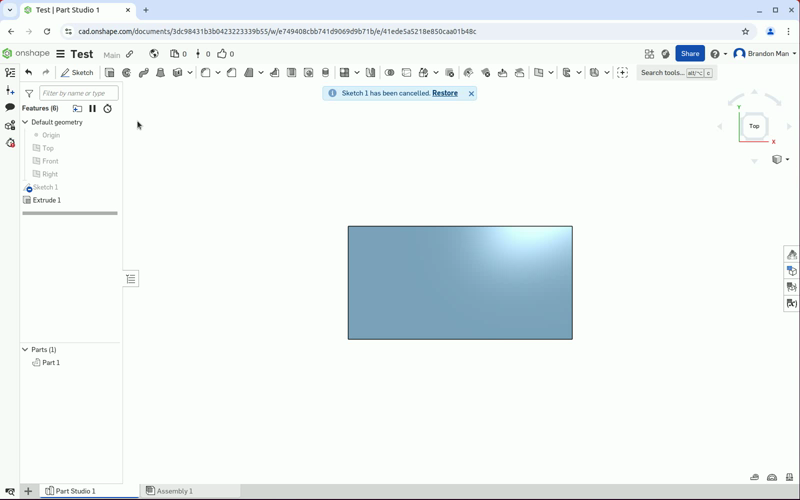
key(shift+h)
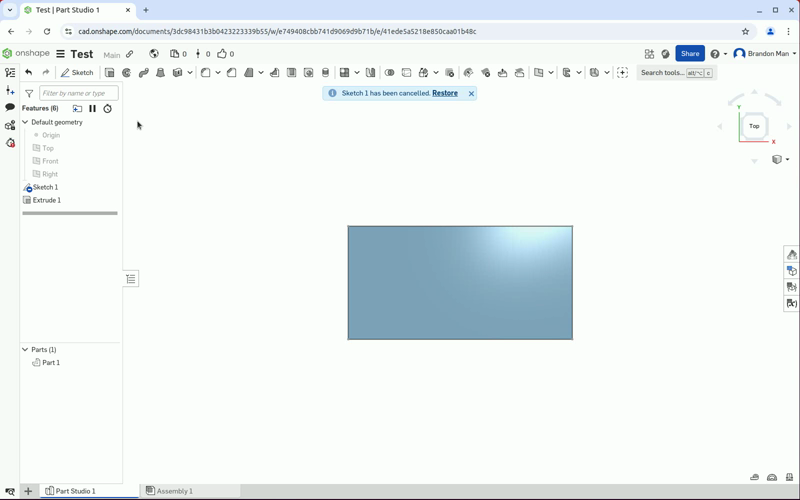
key(shift+h)
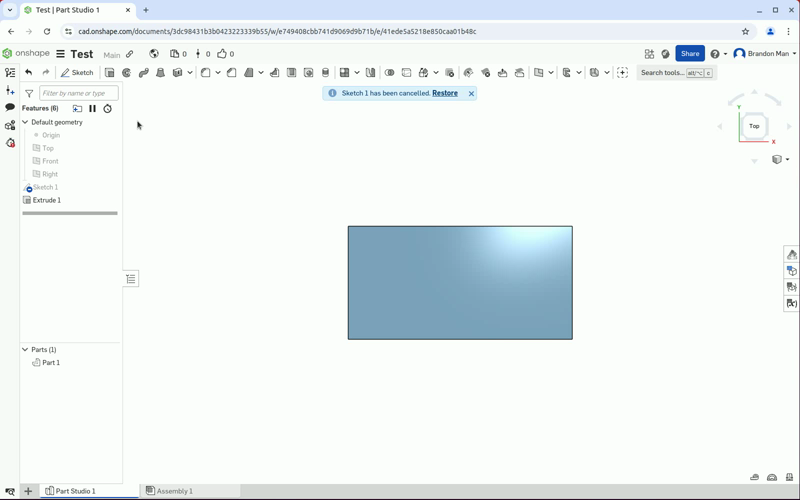
mouse_move(73, 189)
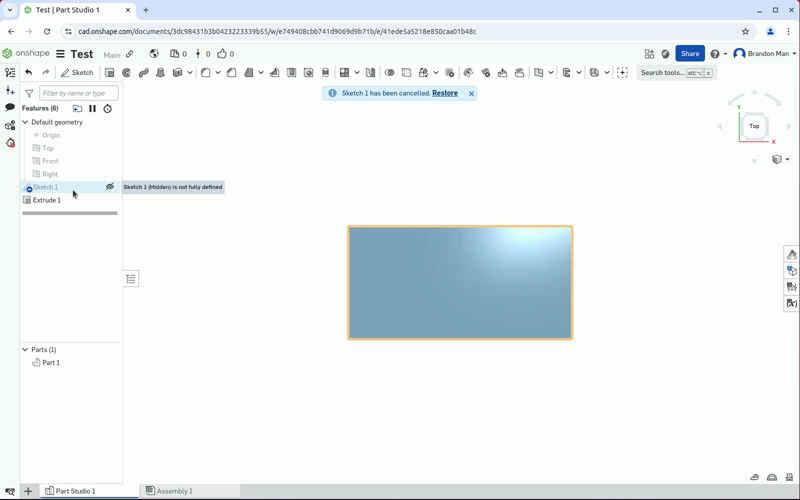
click(73, 189)
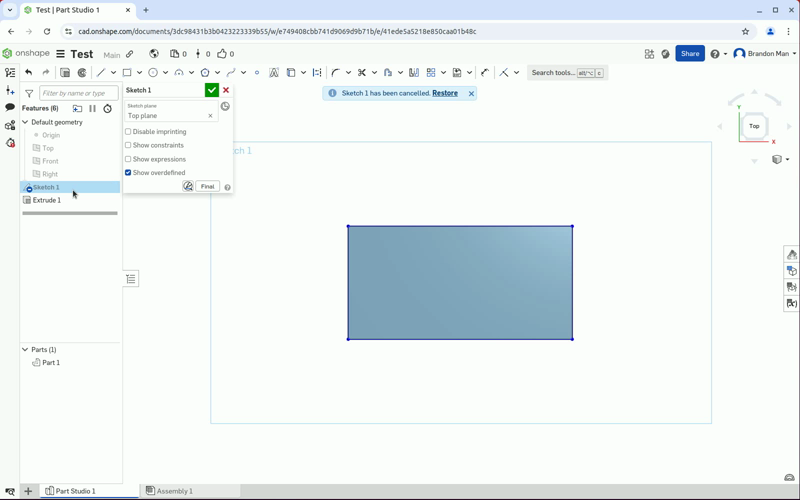
mouse_move(229, 92)
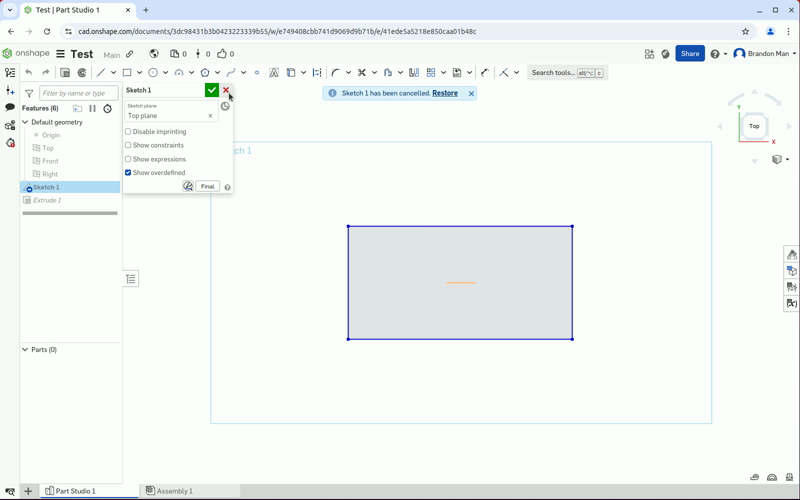
click(229, 92)
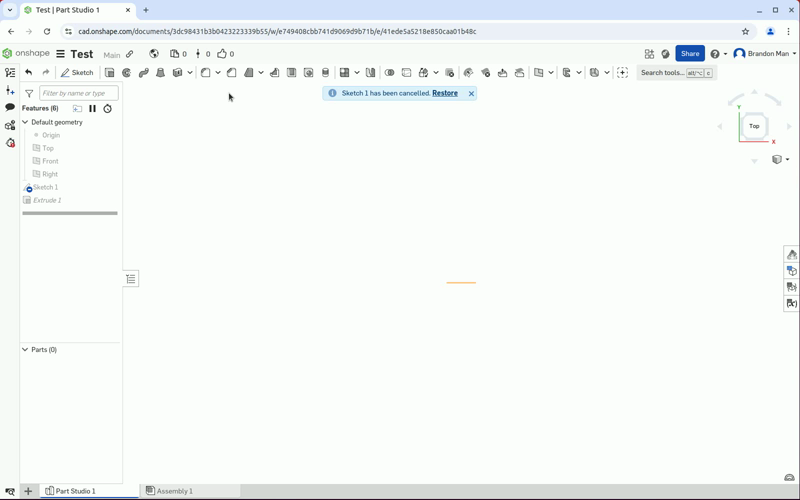
mouse_move(541, 75)
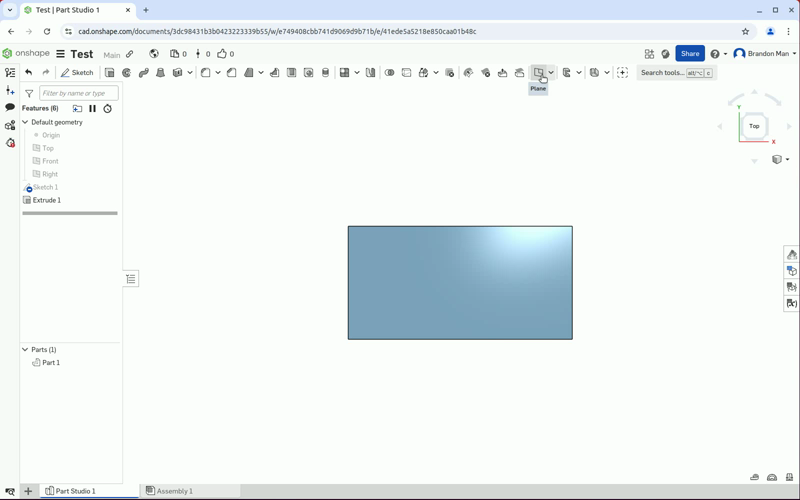
click(541, 75)
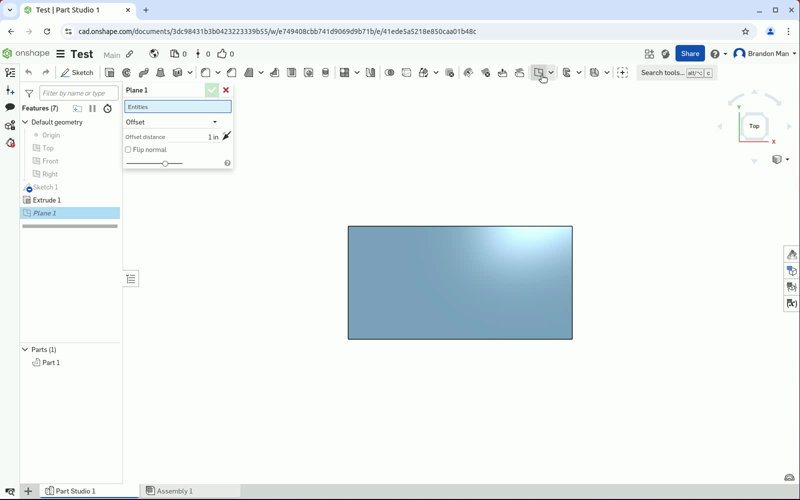
mouse_move(73, 150)
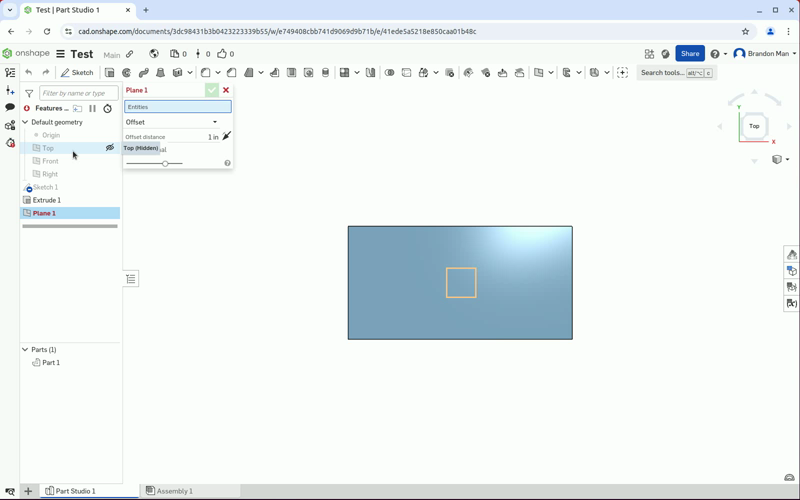
click(73, 150)
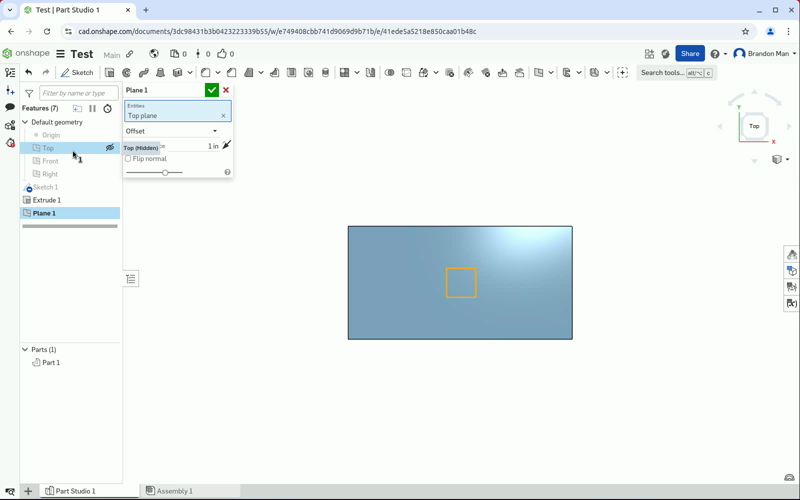
key(tab, 2)
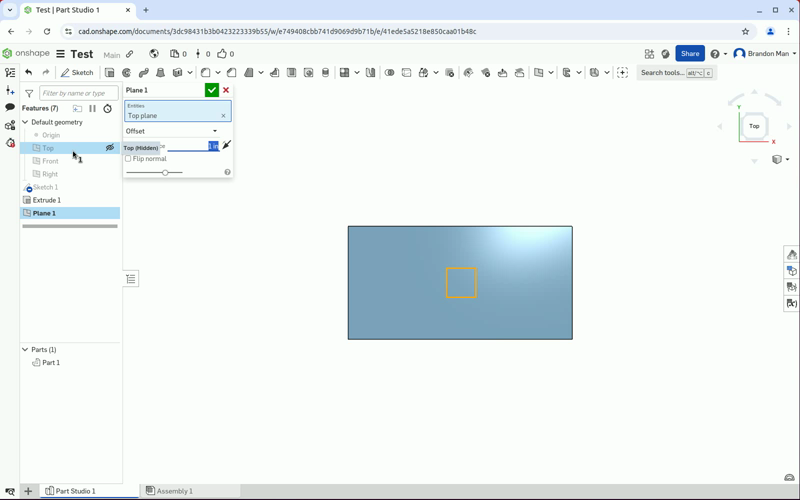
text(23.108)
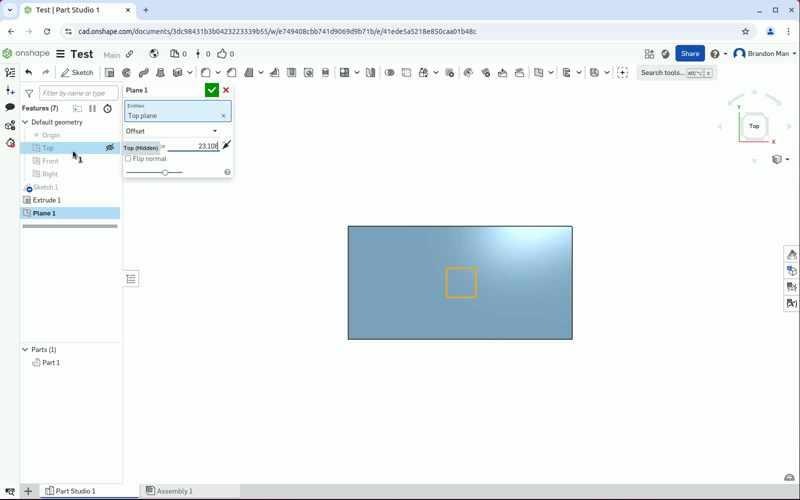
key(enter, 2)
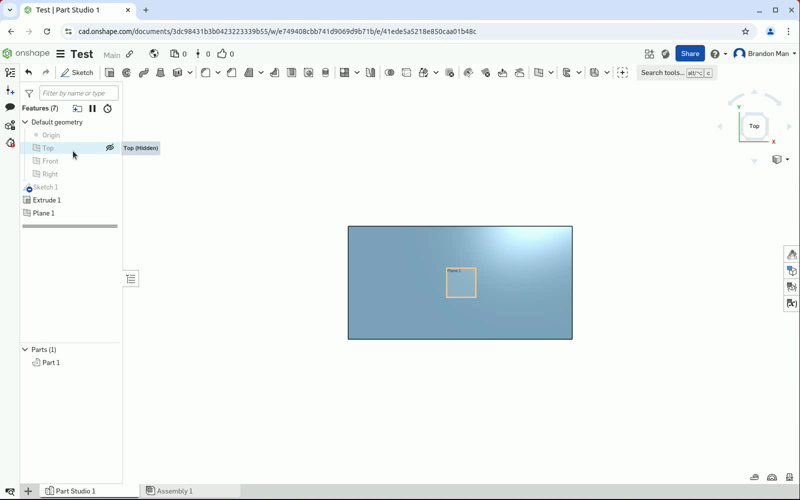
key(shift+s)
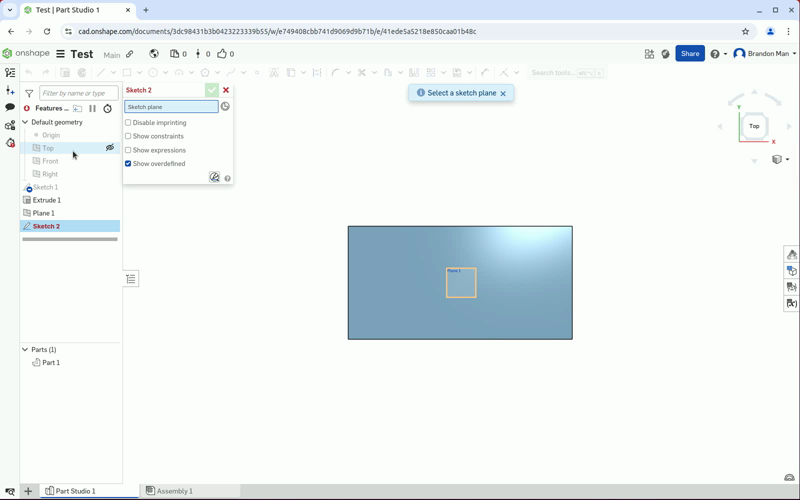
mouse_move(73, 215)
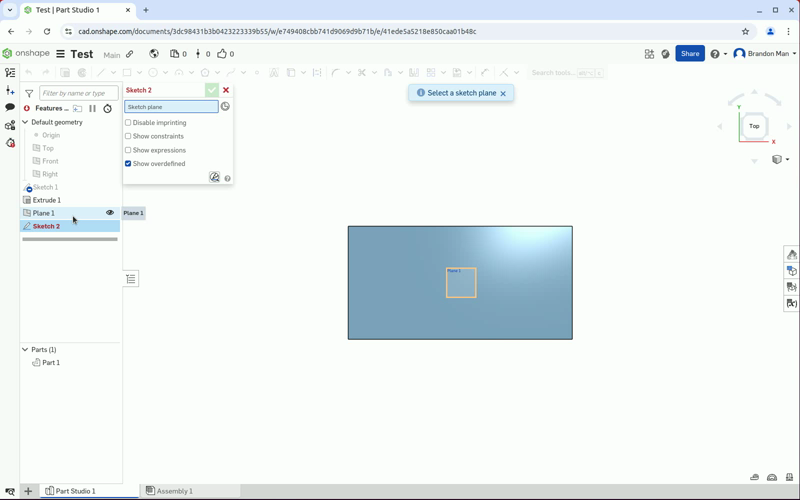
click(73, 215)
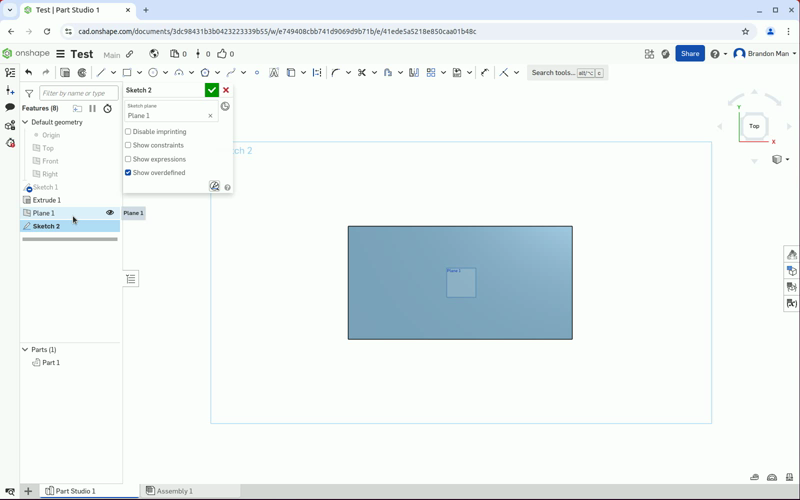
mouse_move(73, 352)
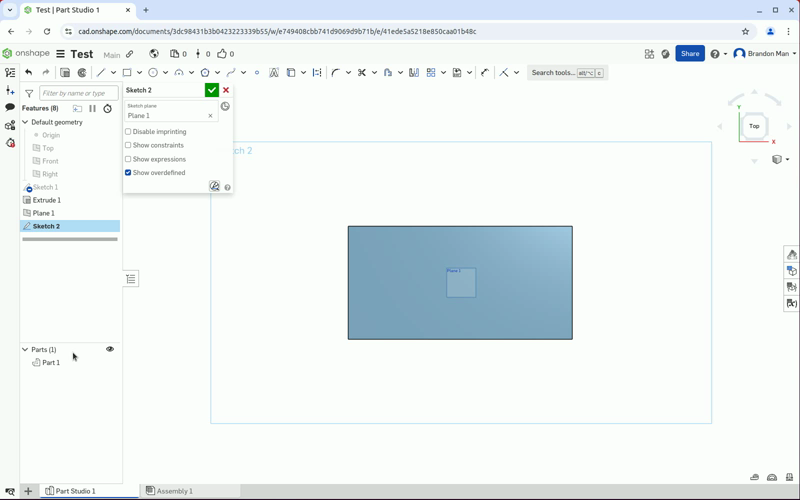
key(y)
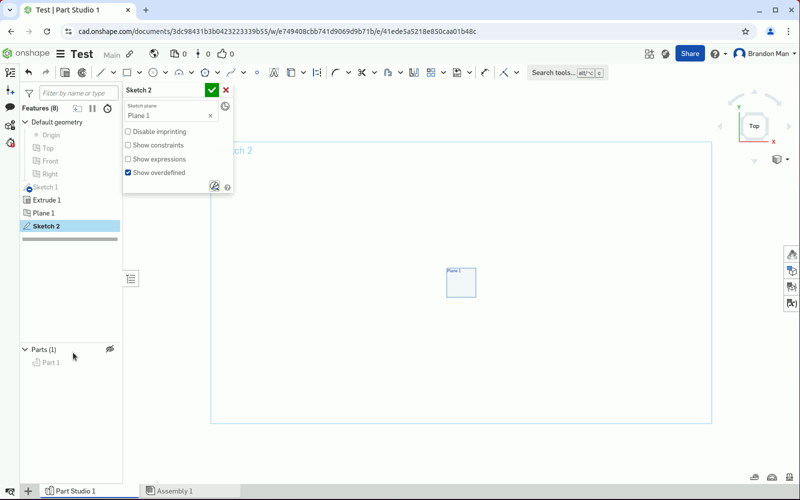
key(l)
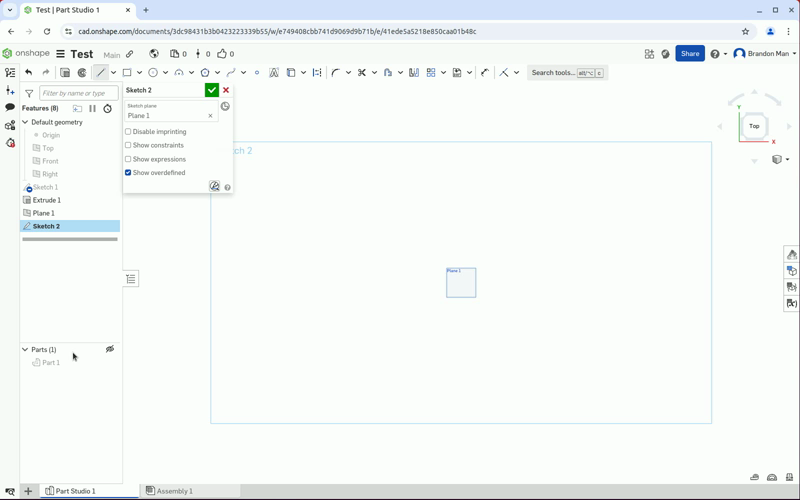
key_down(shift)
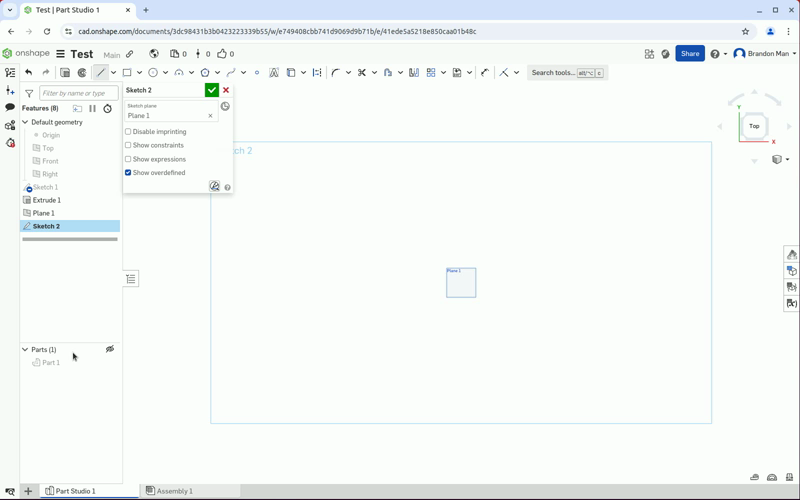
mouse_move(349, 337)
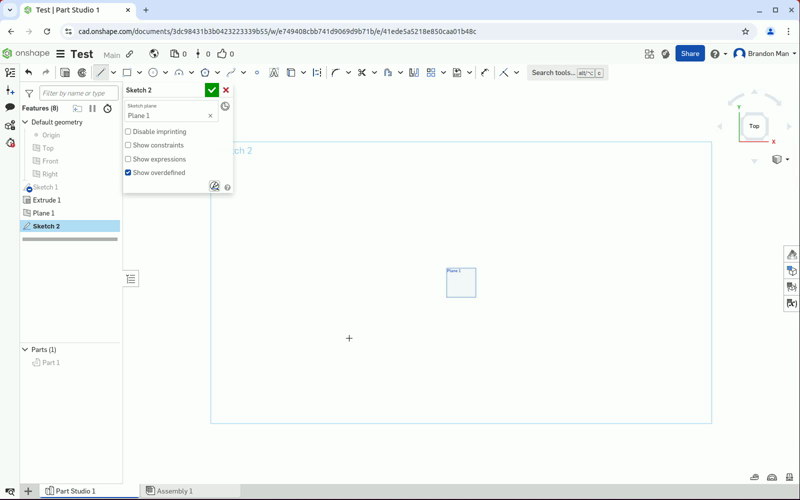
click(349, 337)
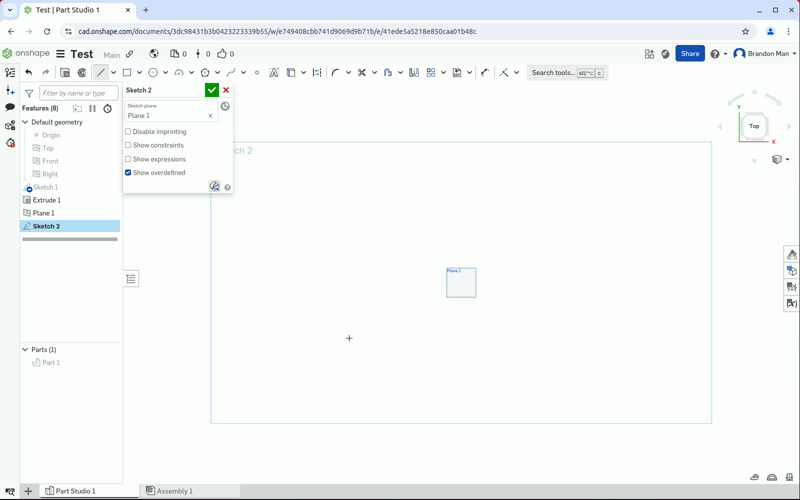
key_up(shift)
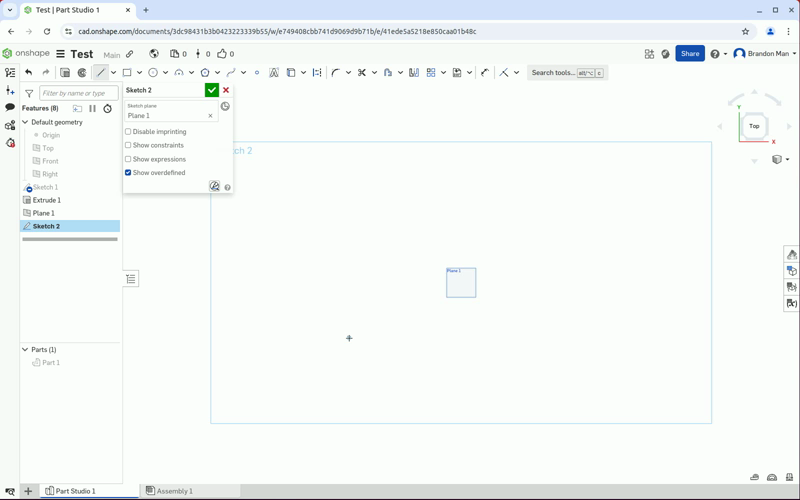
key_down(shift)
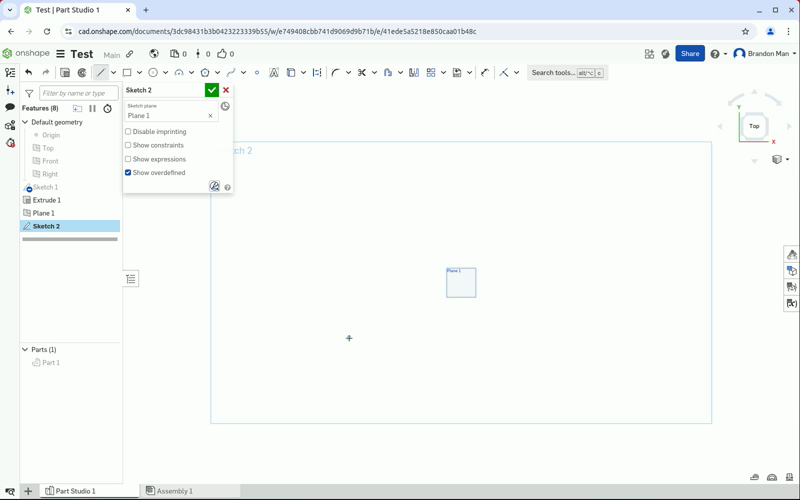
mouse_move(570, 337)
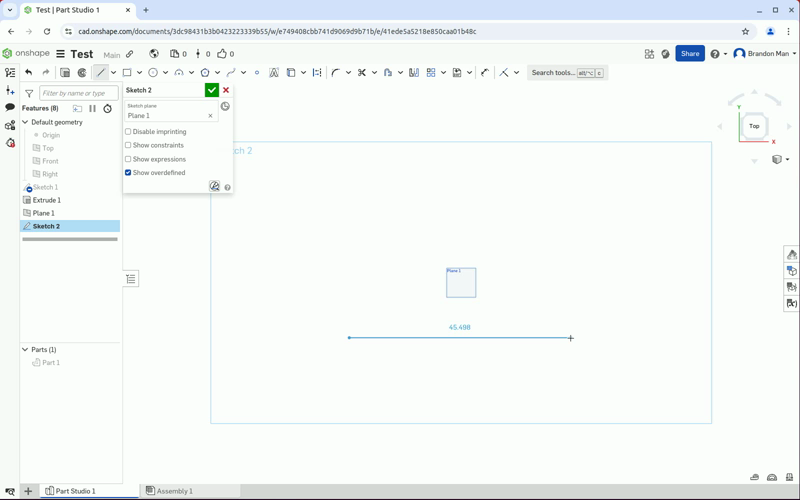
click(570, 337)
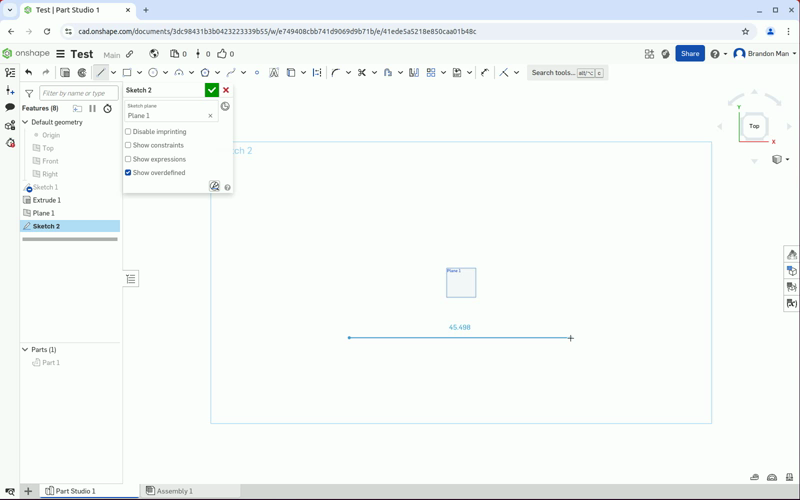
key_up(shift)
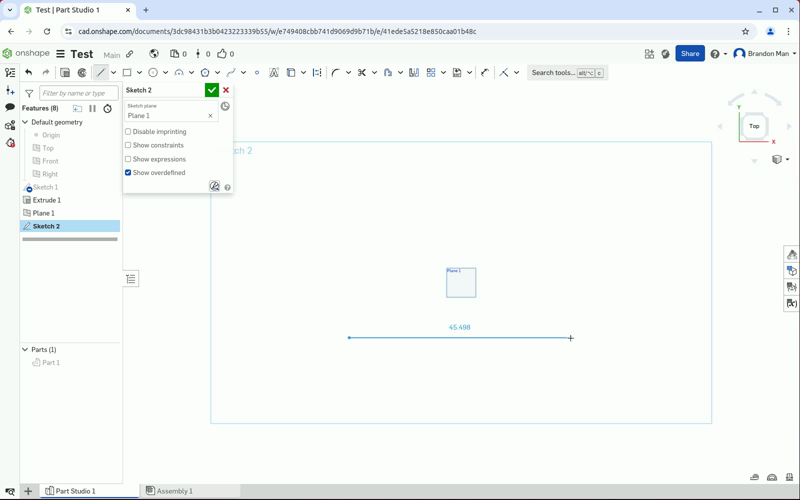
key_down(shift)
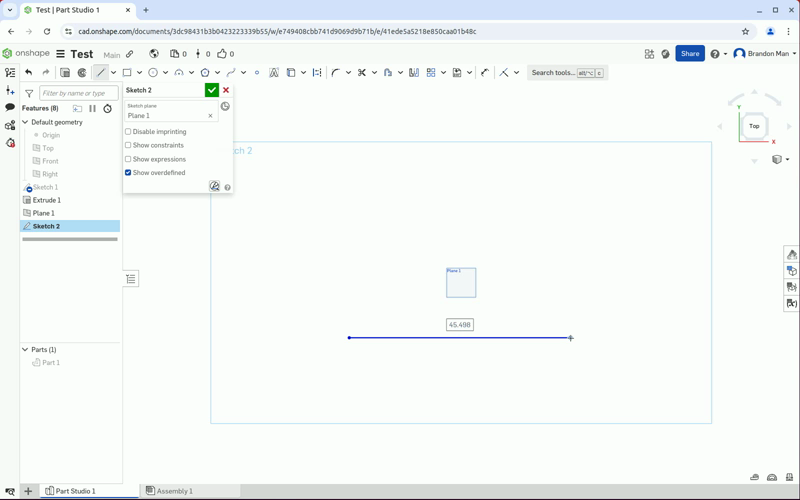
mouse_move(570, 228)
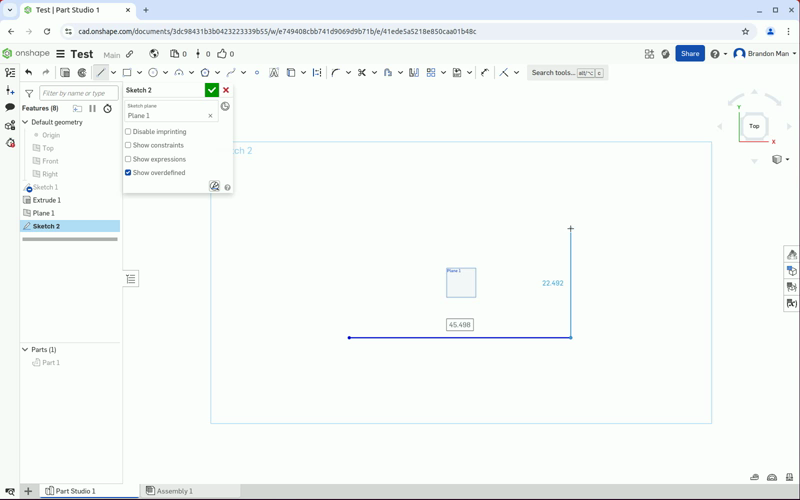
click(570, 228)
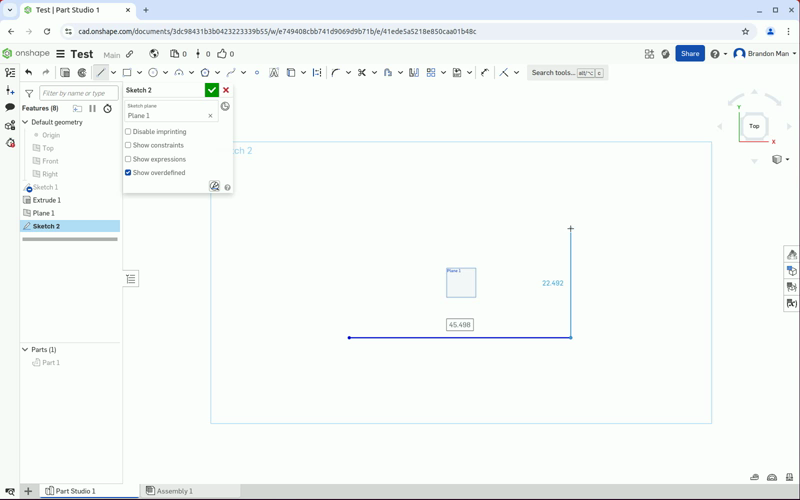
key_up(shift)
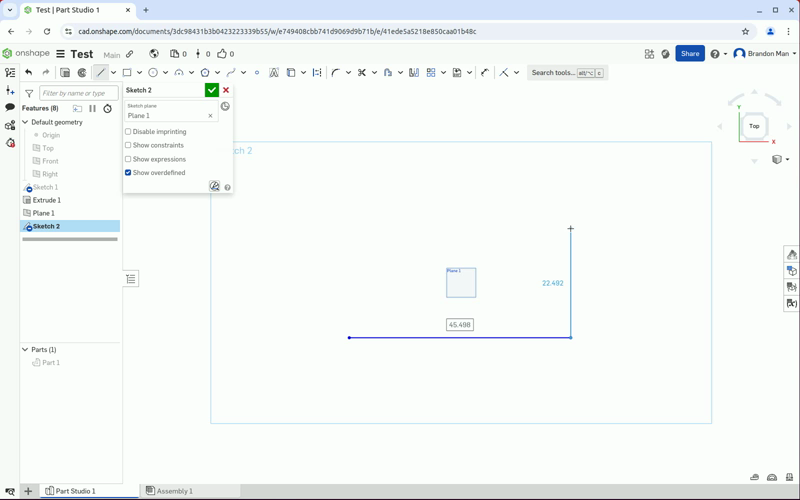
key_down(shift)
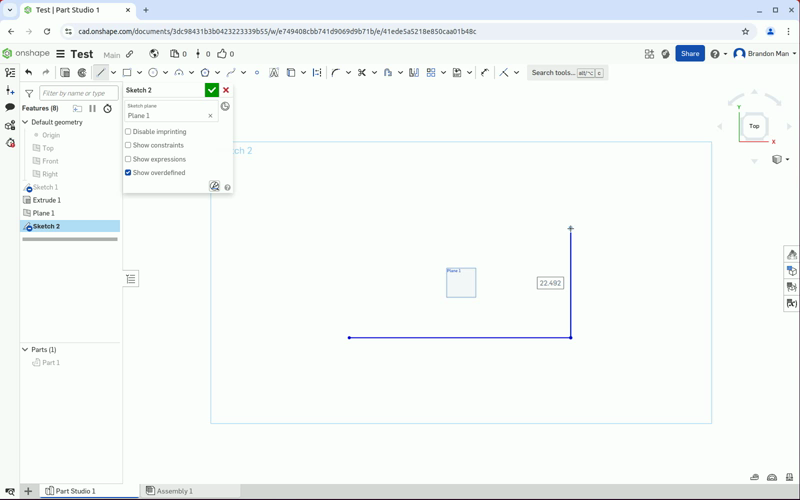
mouse_move(349, 228)
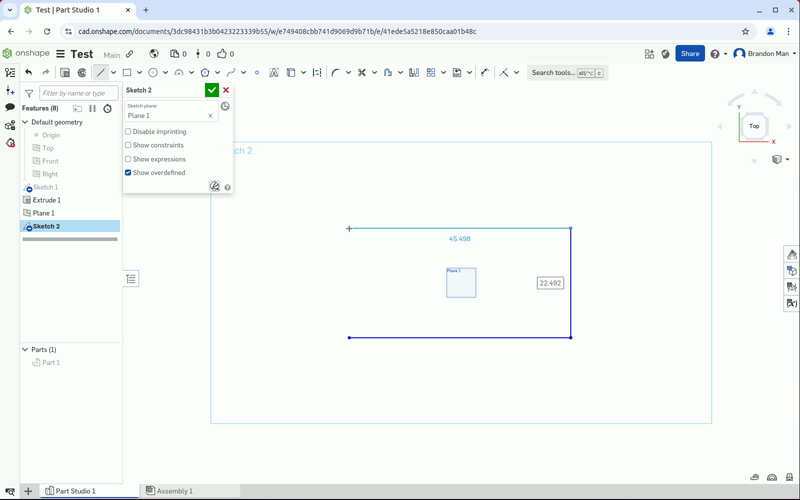
click(349, 228)
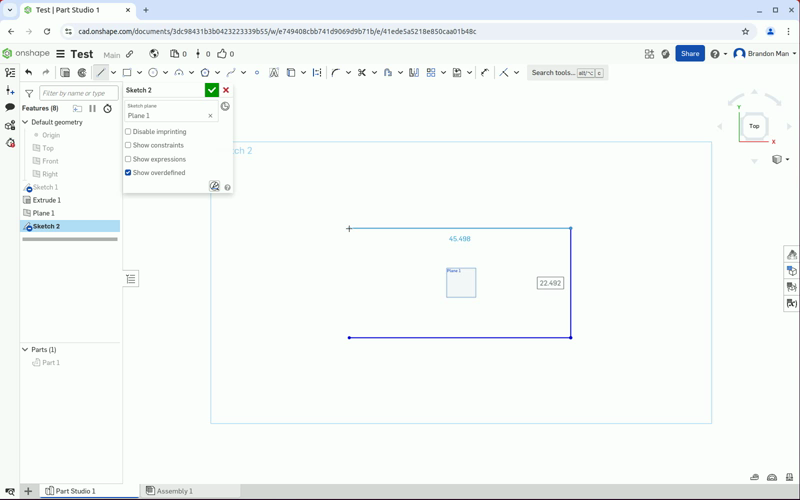
key_up(shift)
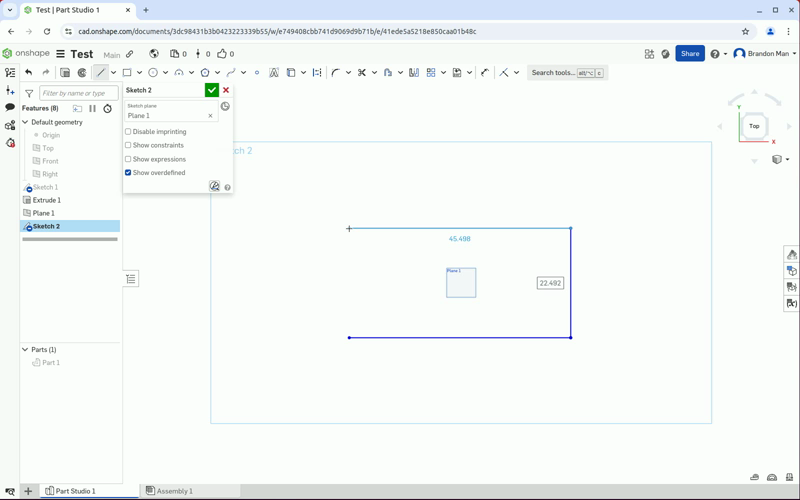
key_down(shift)
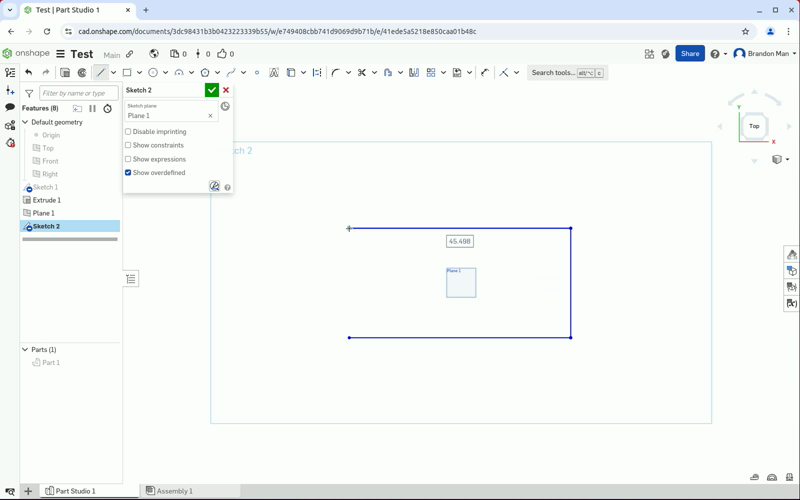
mouse_move(349, 337)
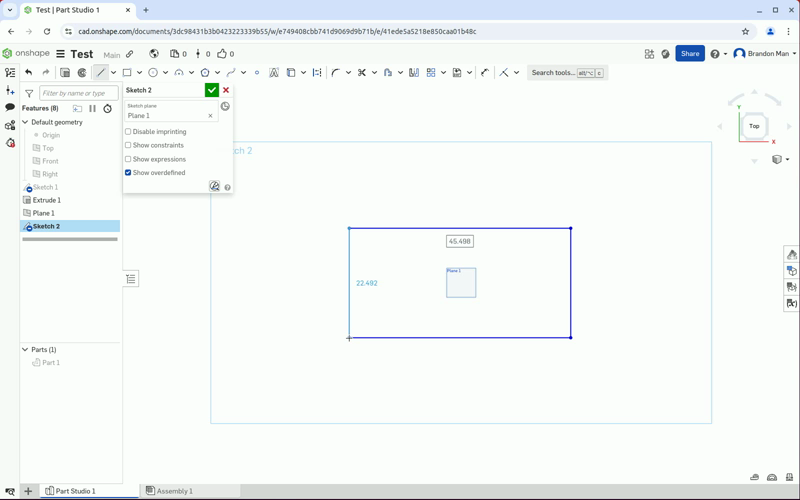
key_up(shift)
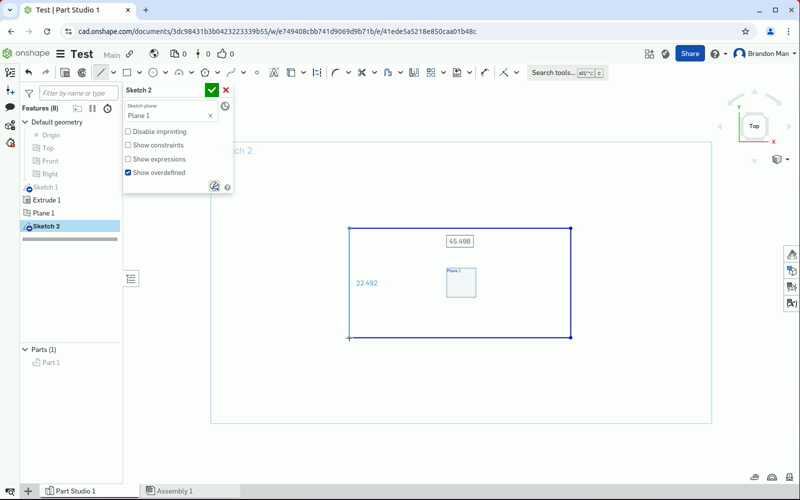
click(349, 337)
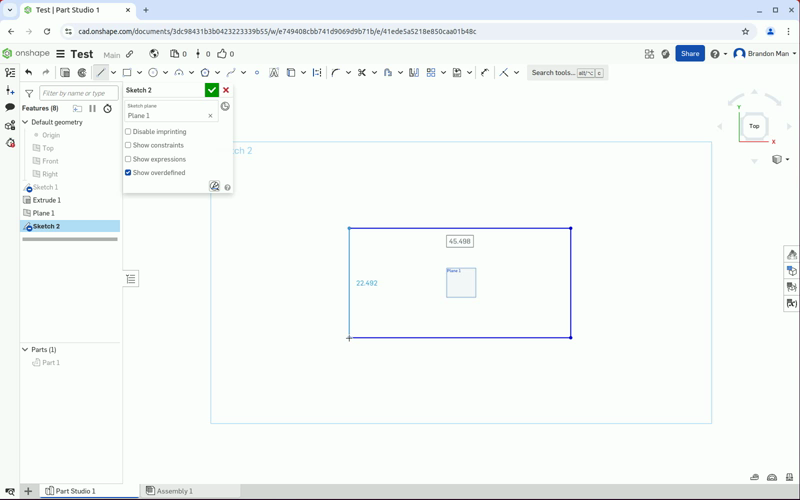
key(esc)
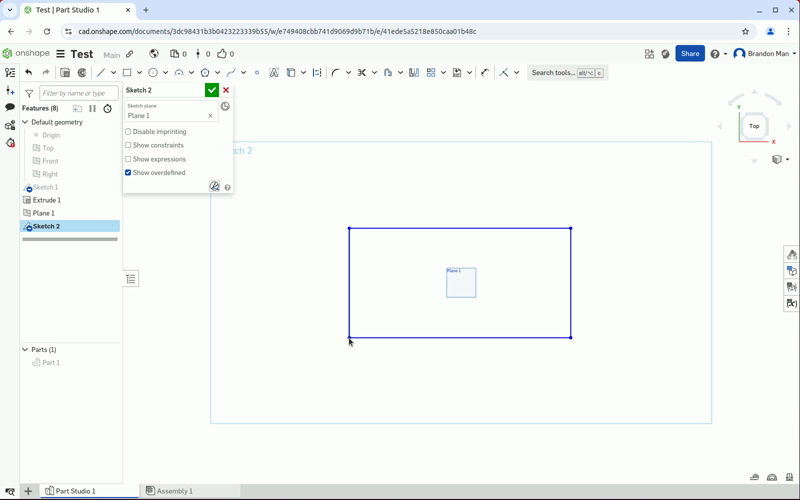
mouse_move(466, 269)
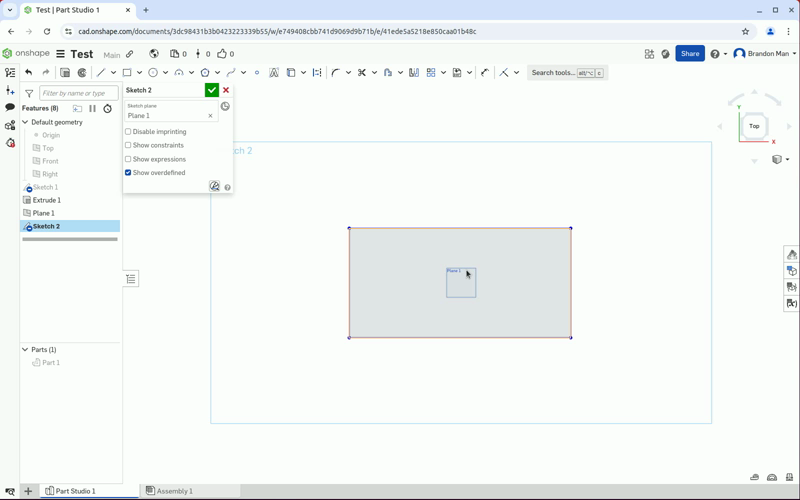
click(466, 269)
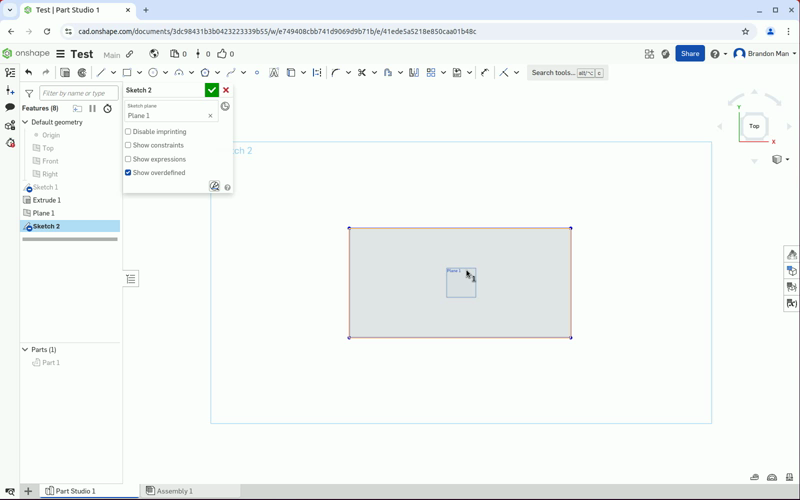
mouse_move(73, 352)
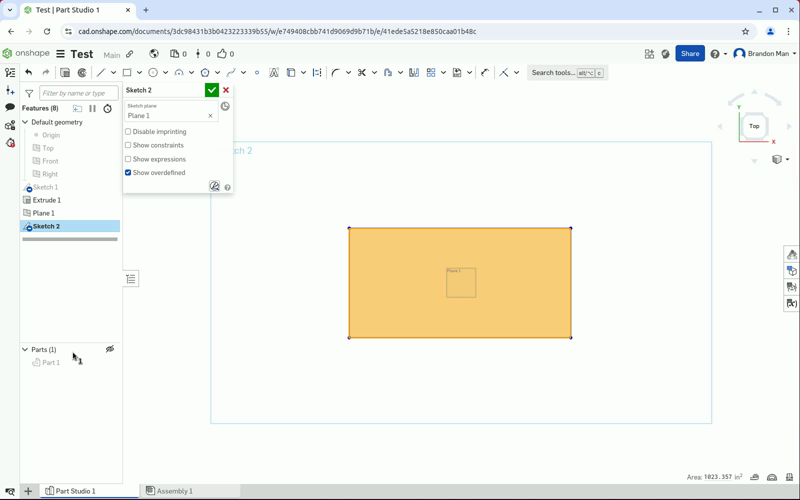
key(shift+y)
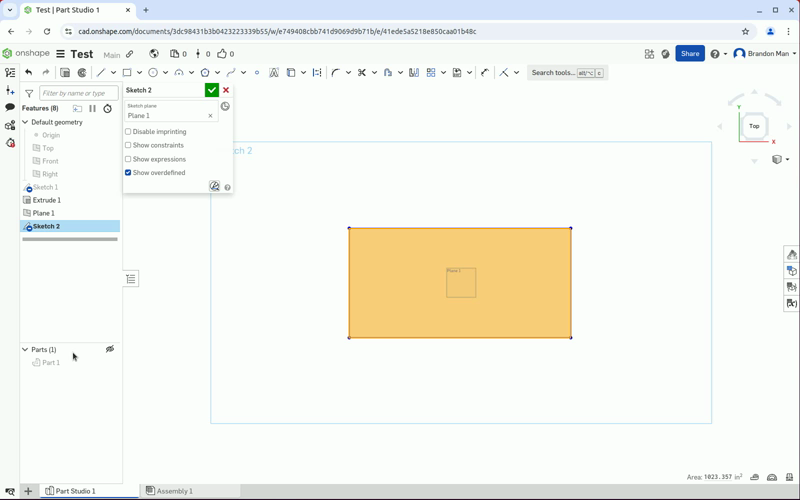
key(shift+e)
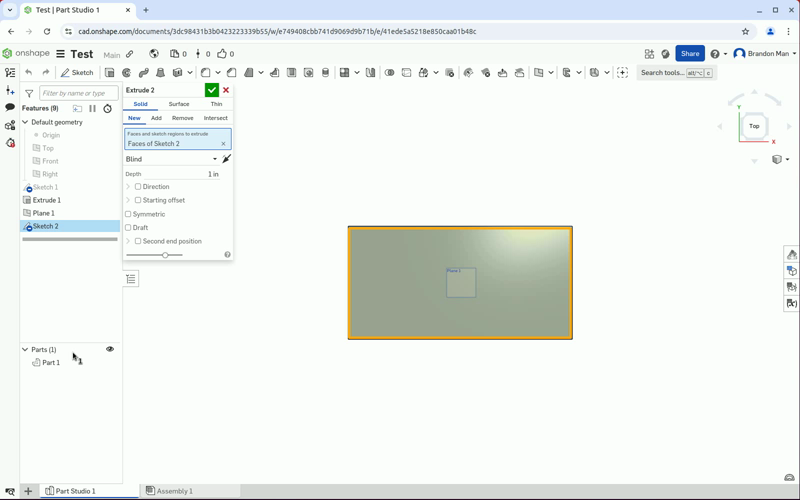
mouse_move(143, 106)
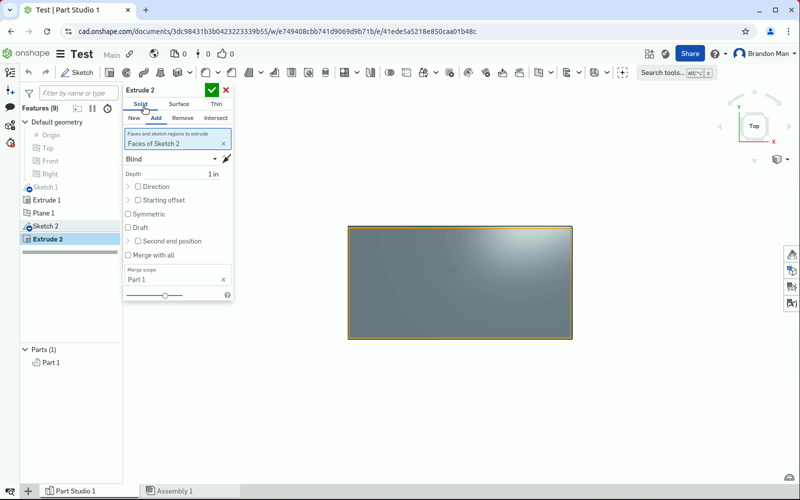
click(143, 106)
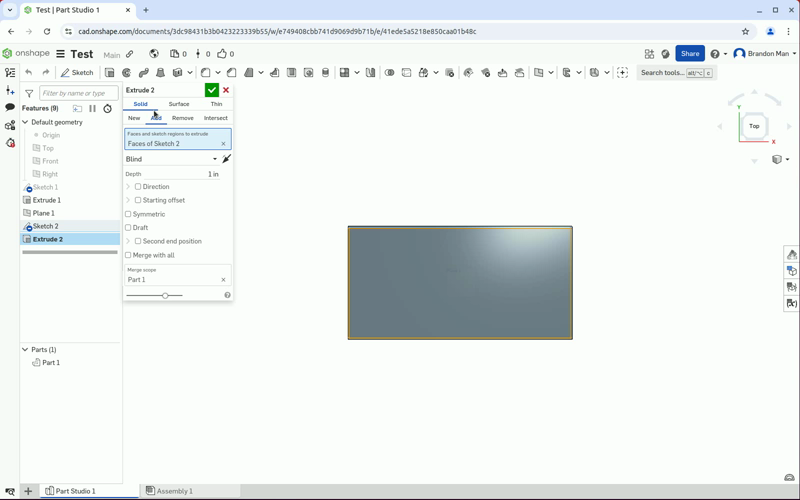
mouse_move(186, 120)
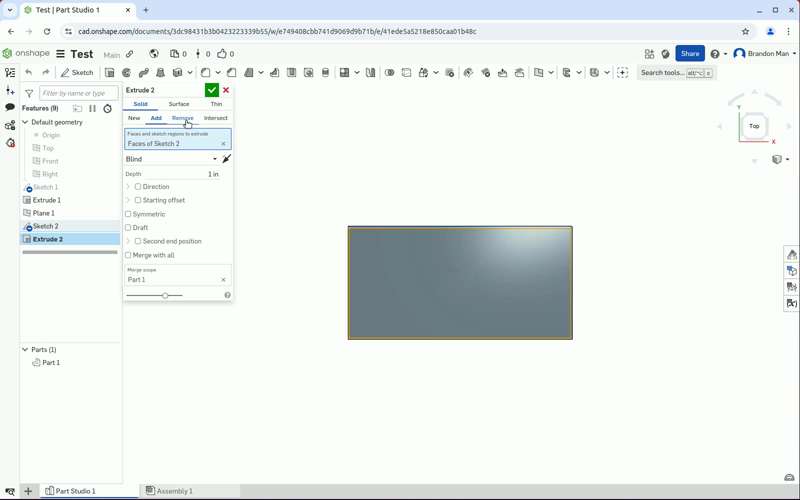
click(186, 120)
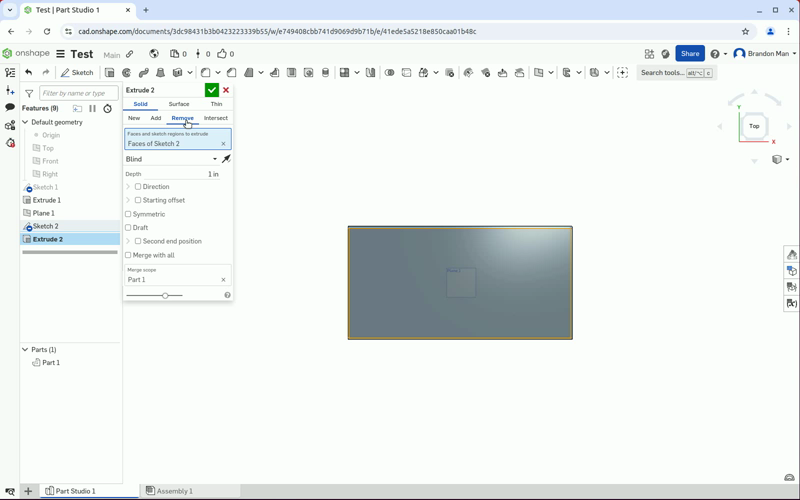
key(tab, 4)
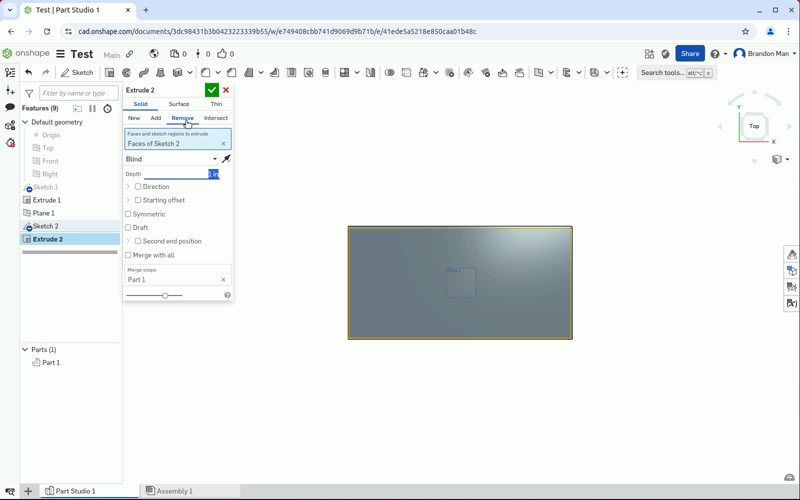
text(22.868)
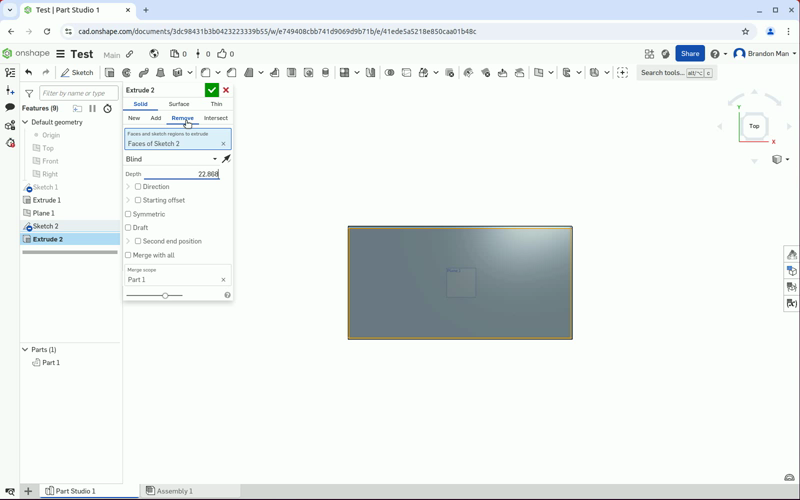
key(tab, 6)
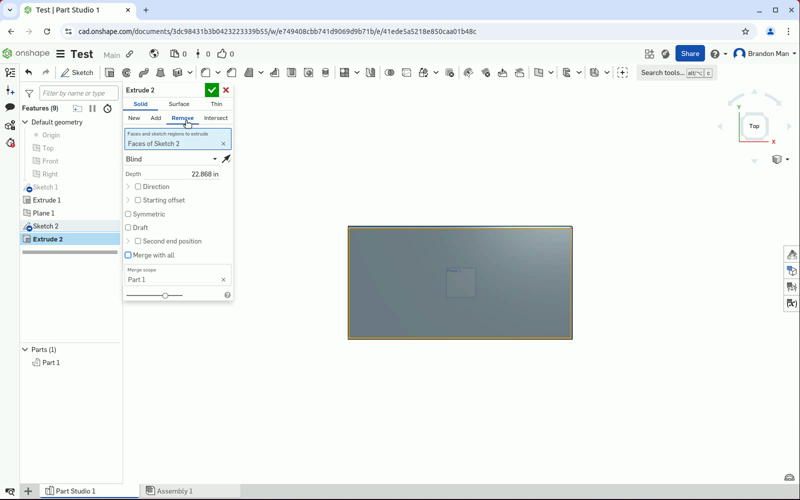
key(space)
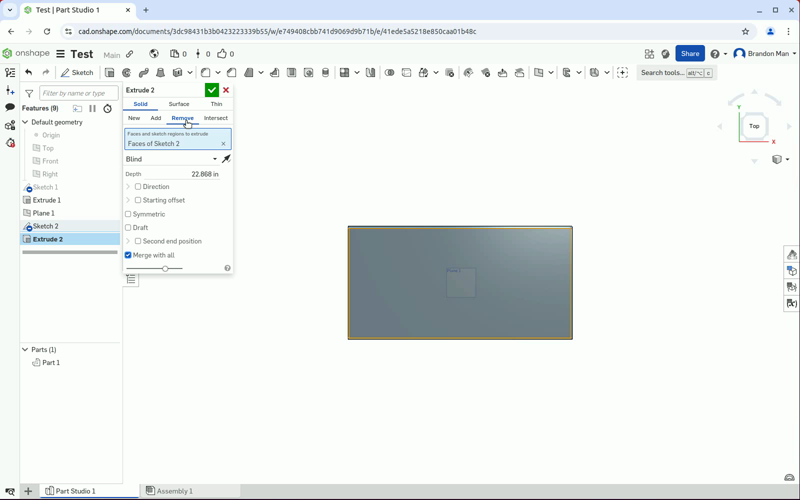
key(enter)
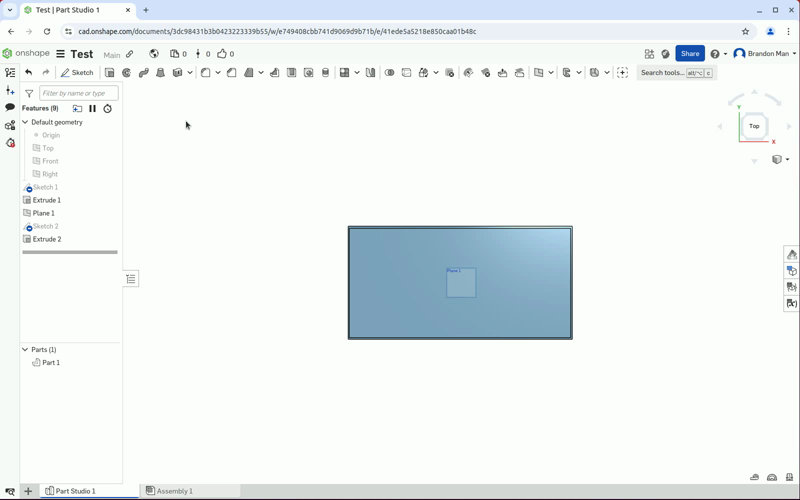
key(shift+h)
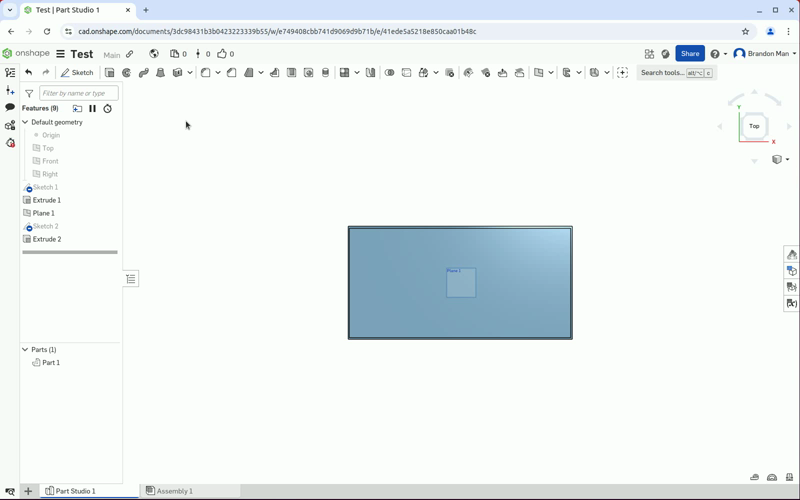
key(shift+h)
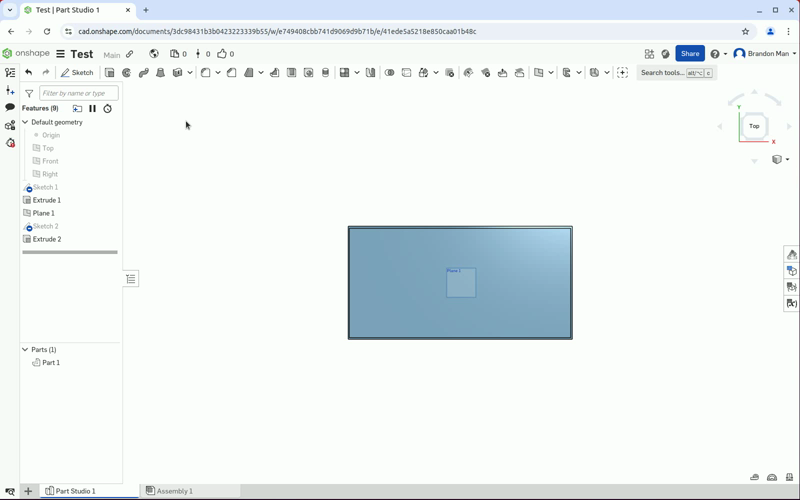
key(shift+7)
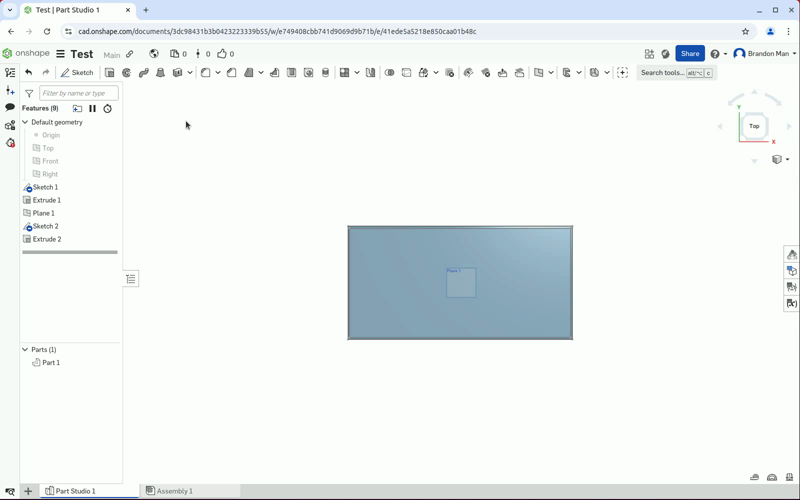
key(up, 3)
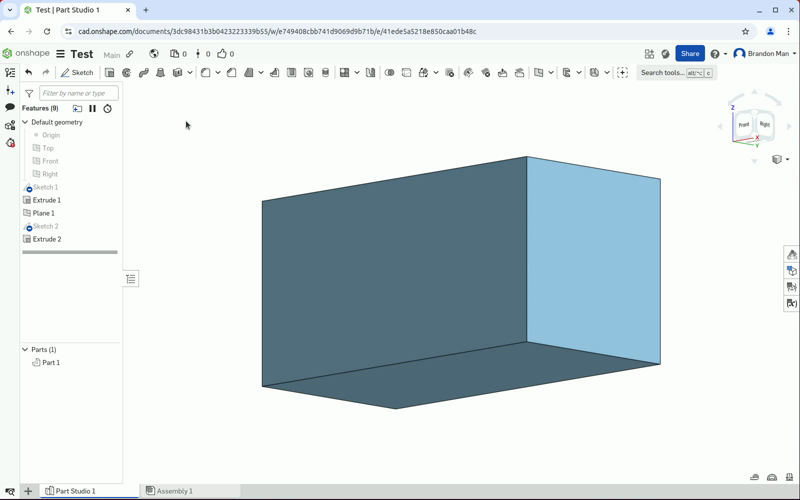
key(left, 3)
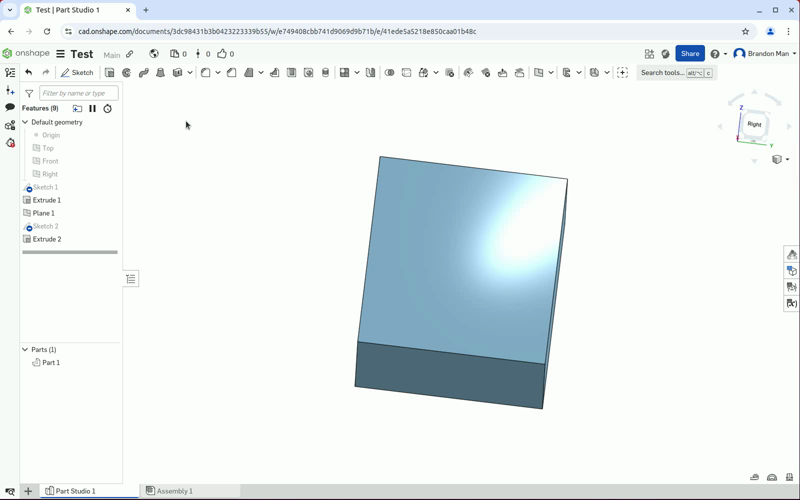
key(right, 3)
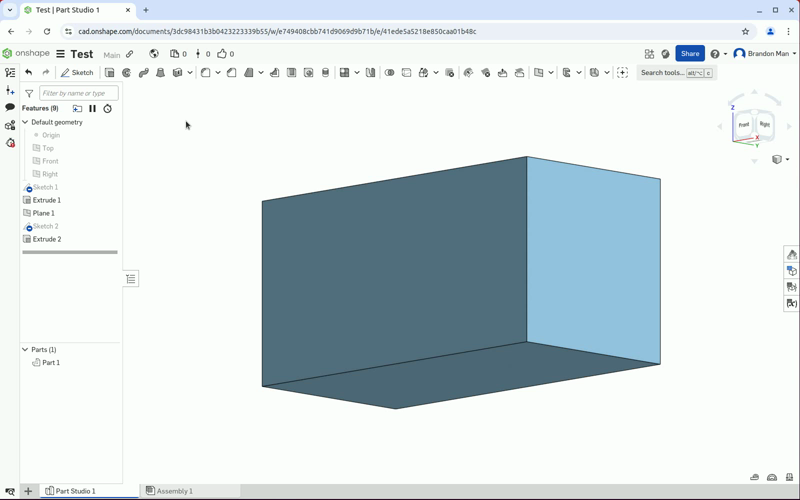
key(down, 3)
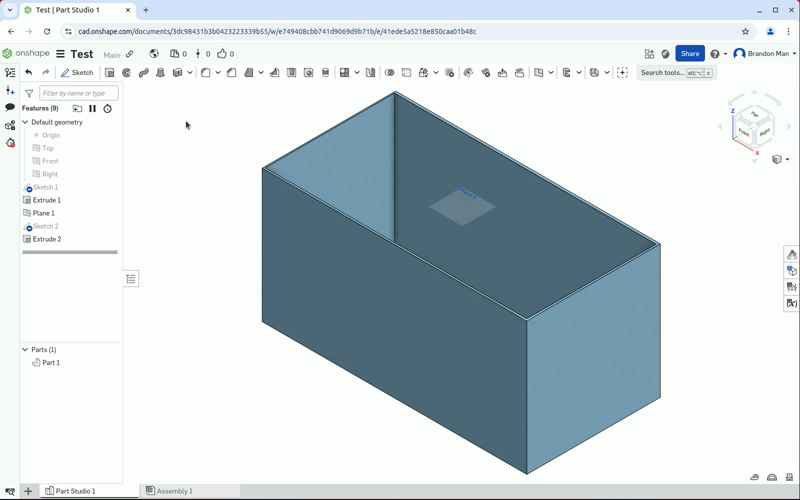
mouse_move(73, 189)
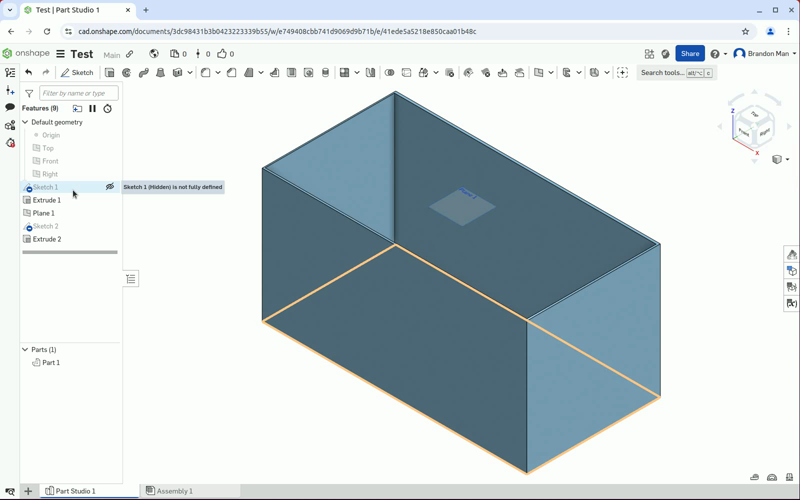
click(73, 189)